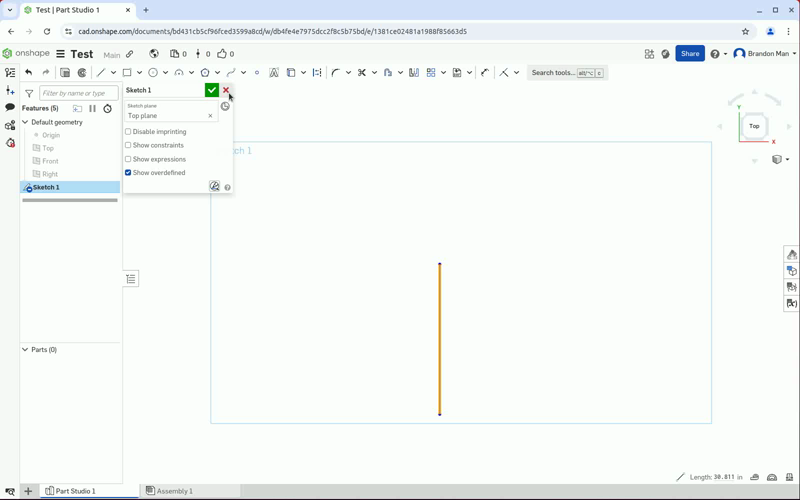
key(shift+h)
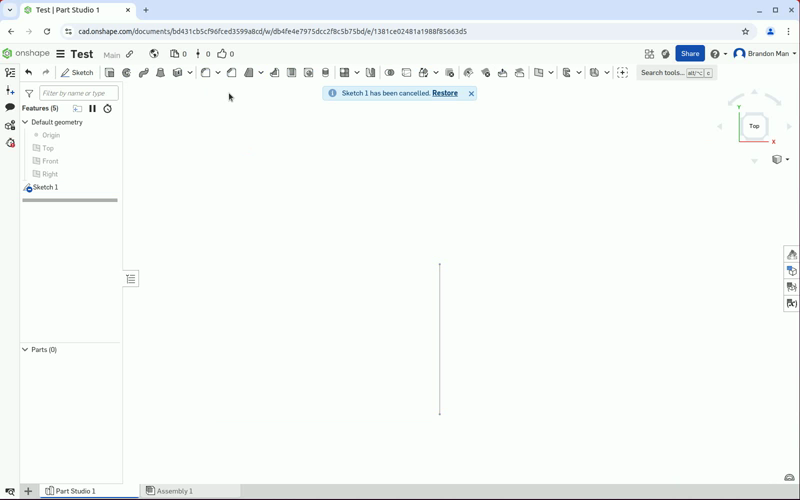
key(shift+s)
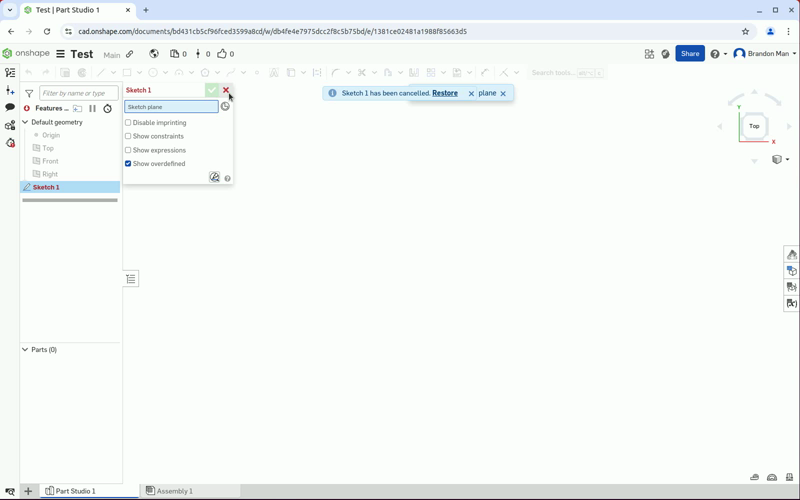
mouse_move(73, 150)
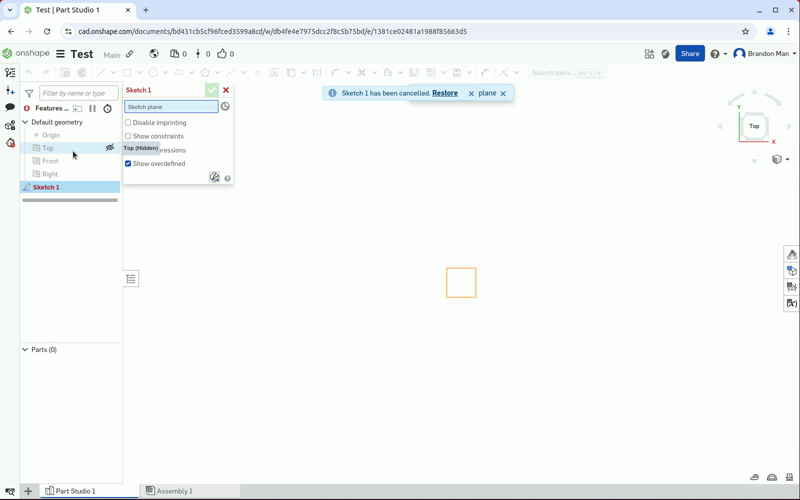
click(73, 150)
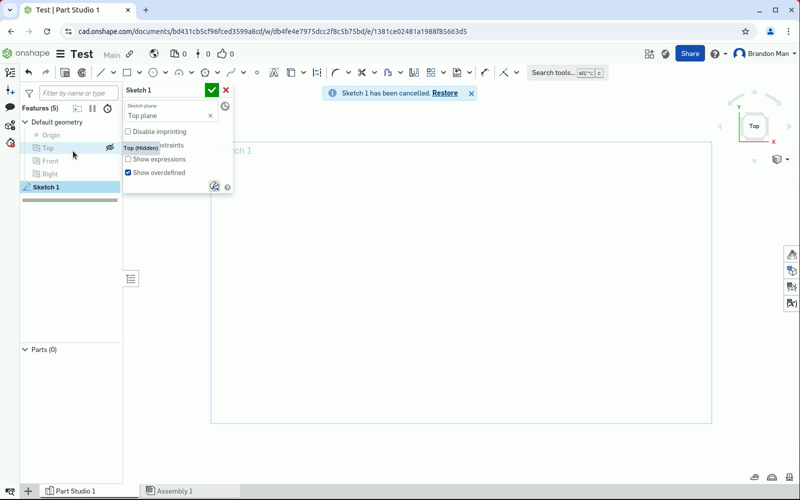
mouse_move(73, 352)
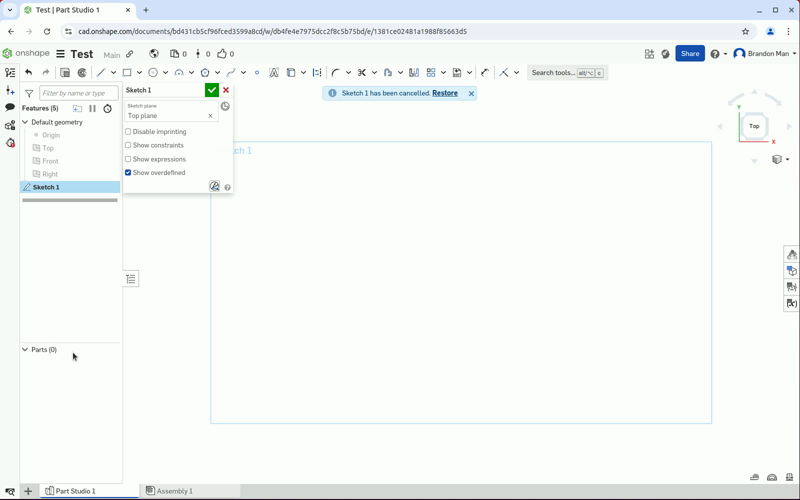
key(y)
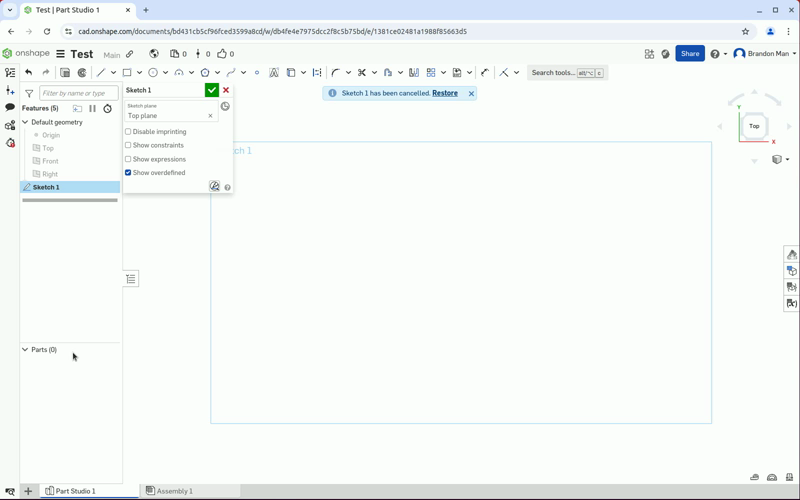
key(l)
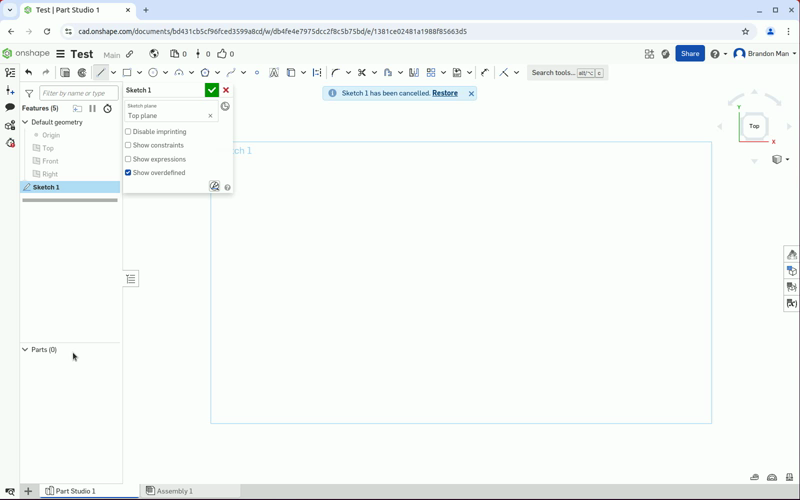
key_down(shift)
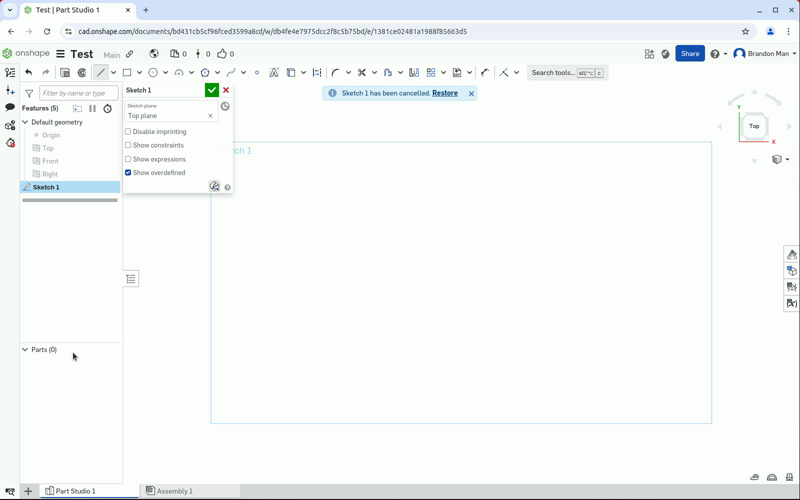
mouse_move(348, 348)
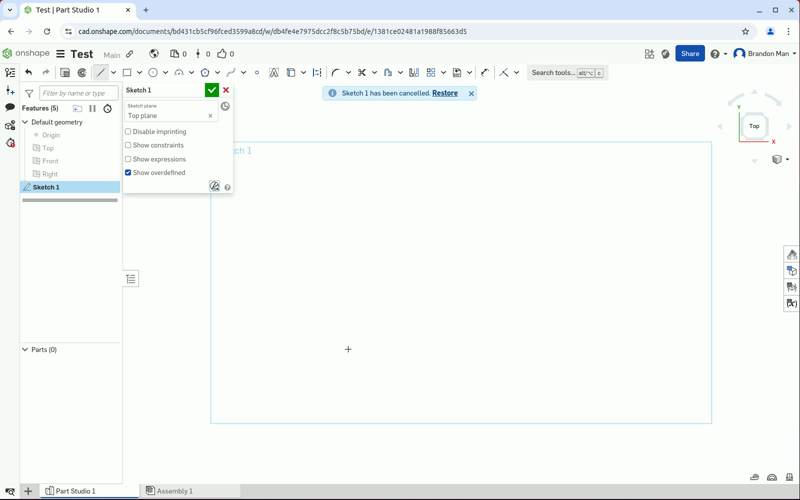
click(348, 348)
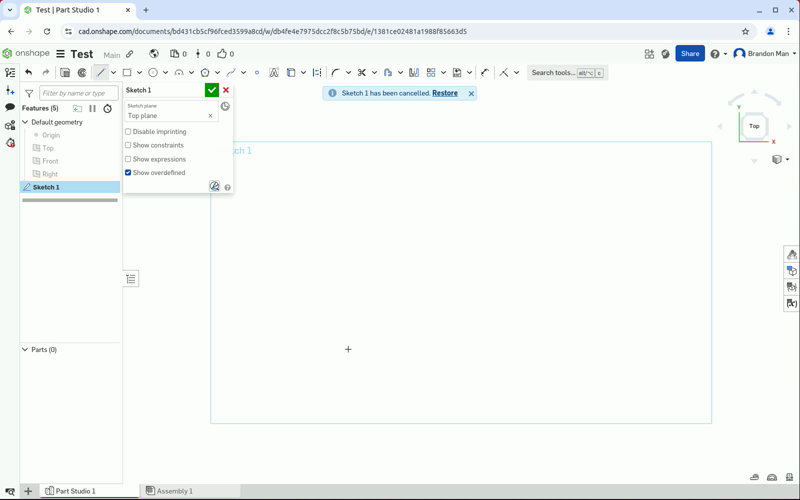
key_up(shift)
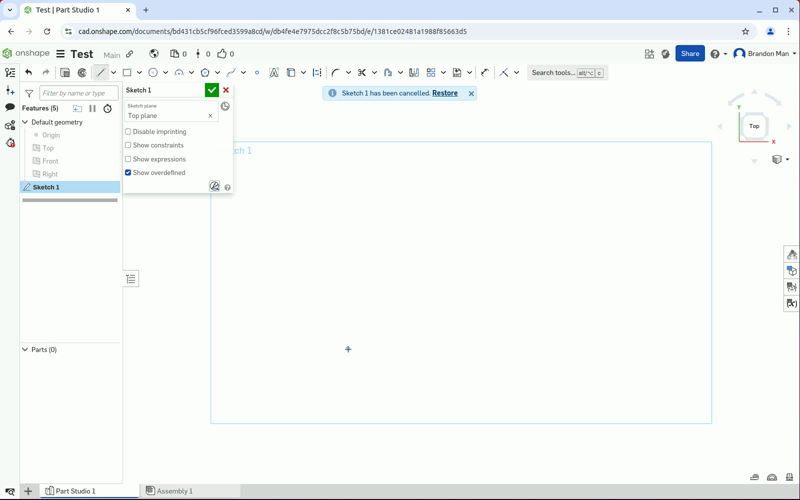
key_down(shift)
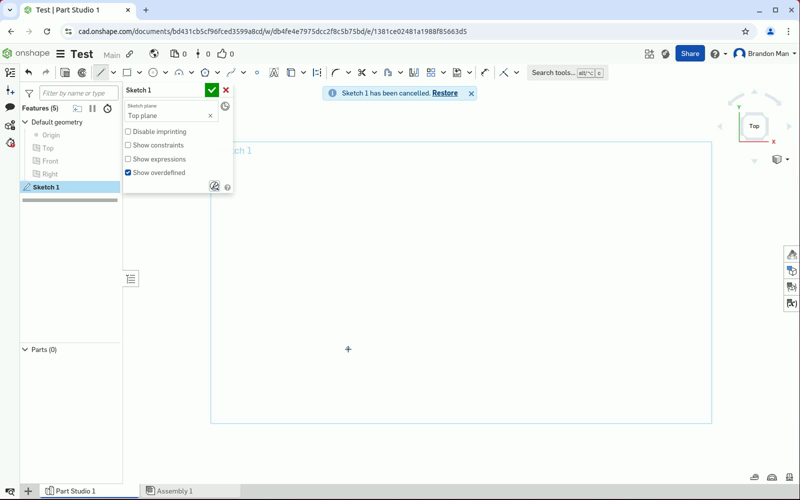
mouse_move(415, 348)
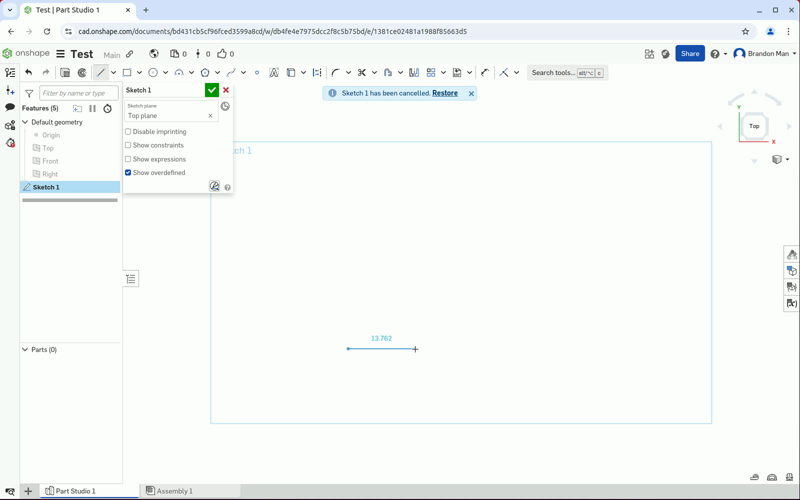
click(415, 348)
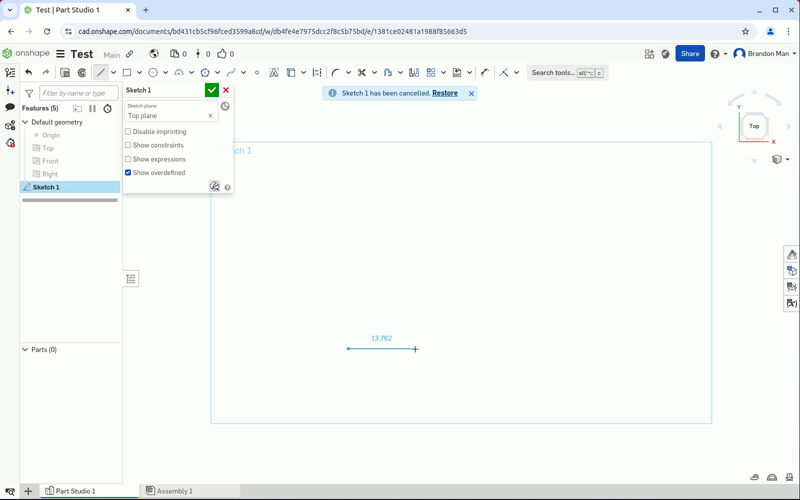
key_up(shift)
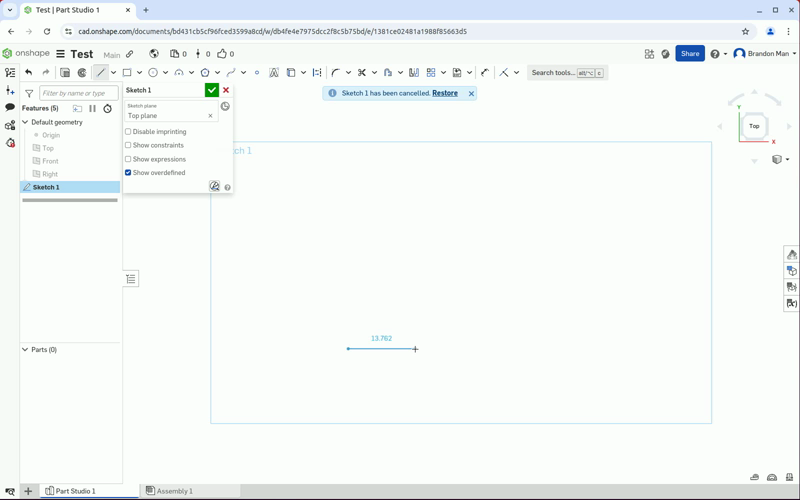
key_down(shift)
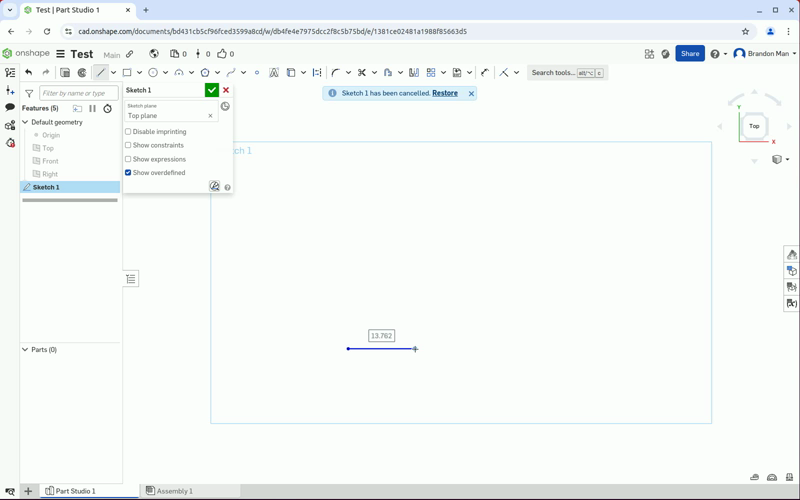
mouse_move(415, 216)
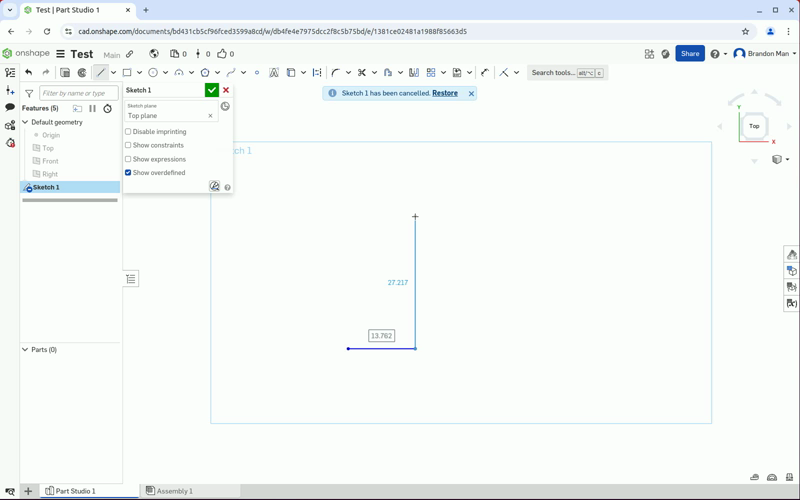
click(415, 216)
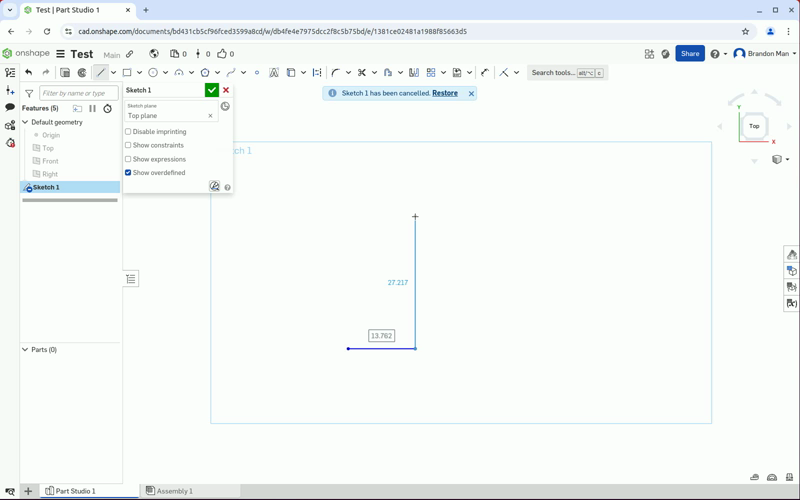
key_up(shift)
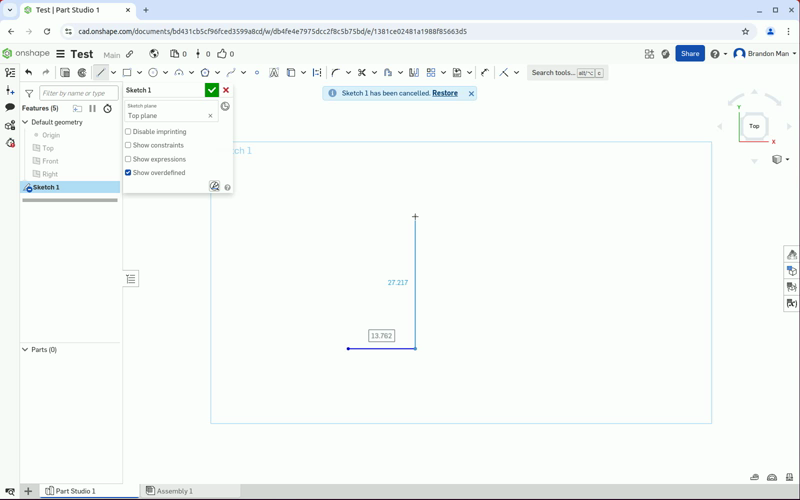
key_down(shift)
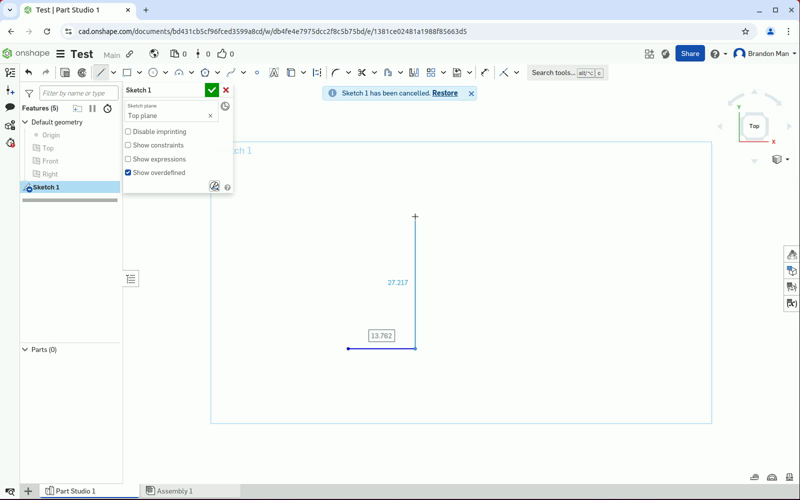
mouse_move(348, 216)
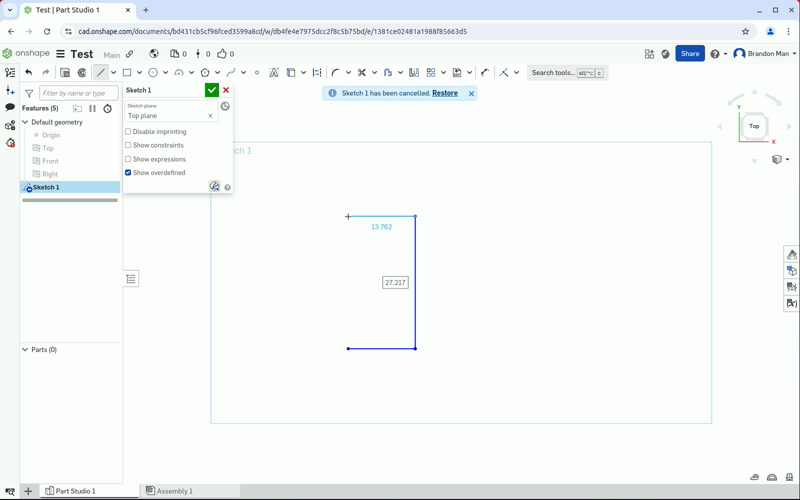
click(348, 216)
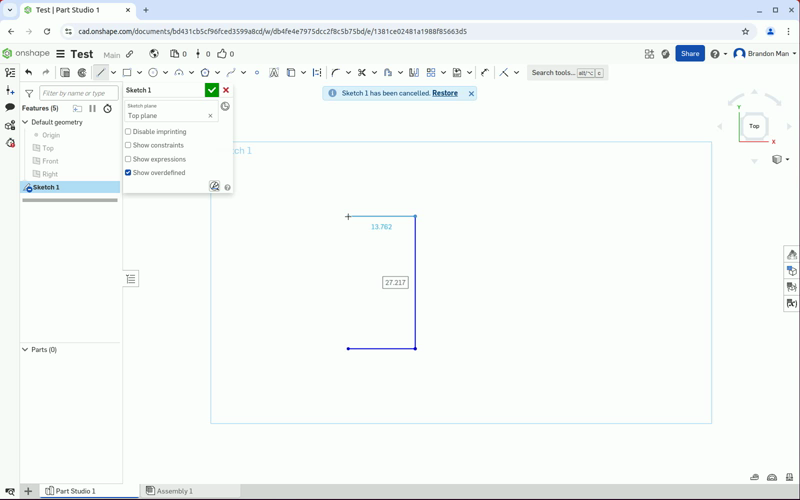
key_up(shift)
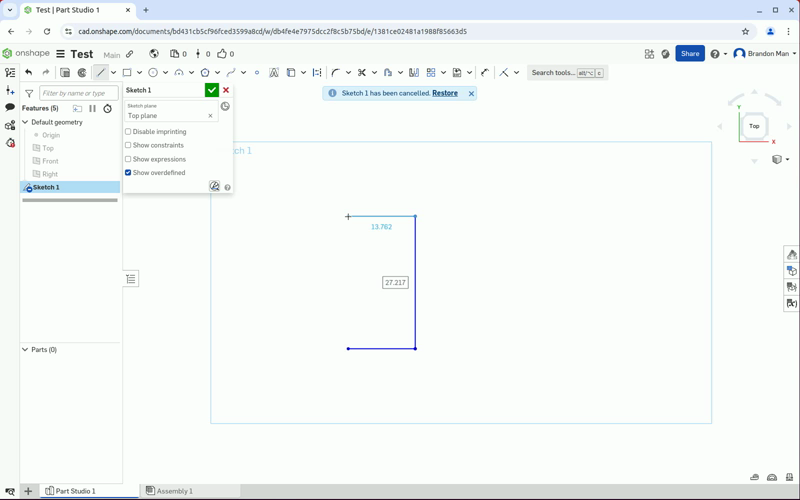
key_down(shift)
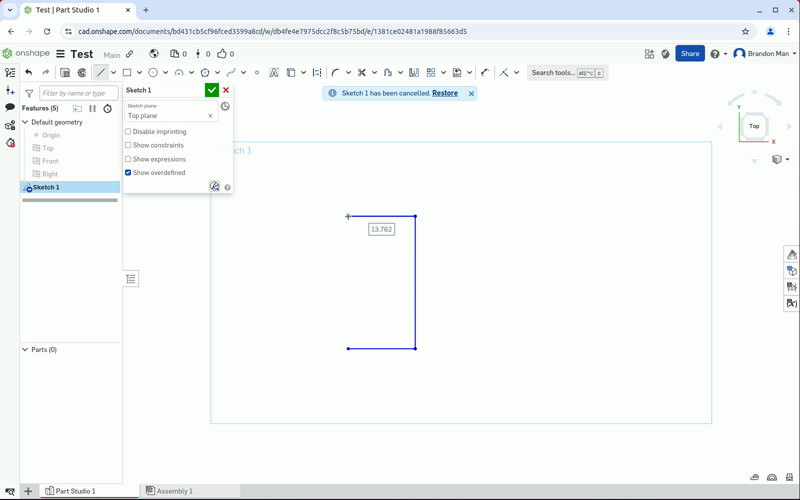
mouse_move(348, 348)
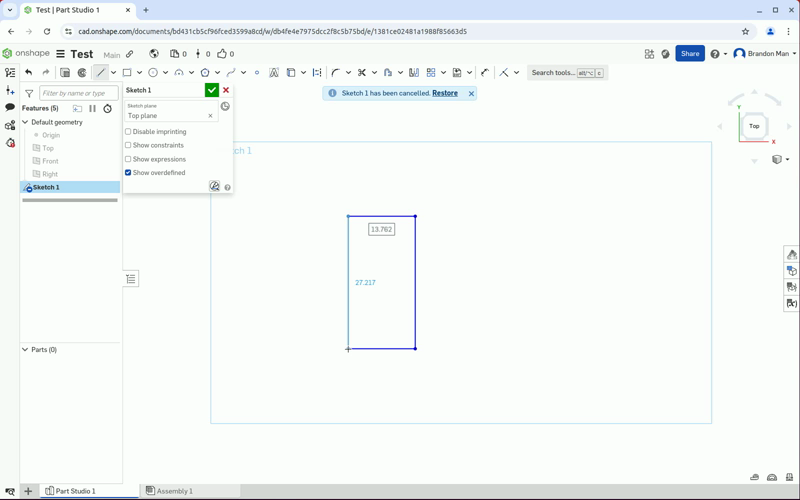
key_up(shift)
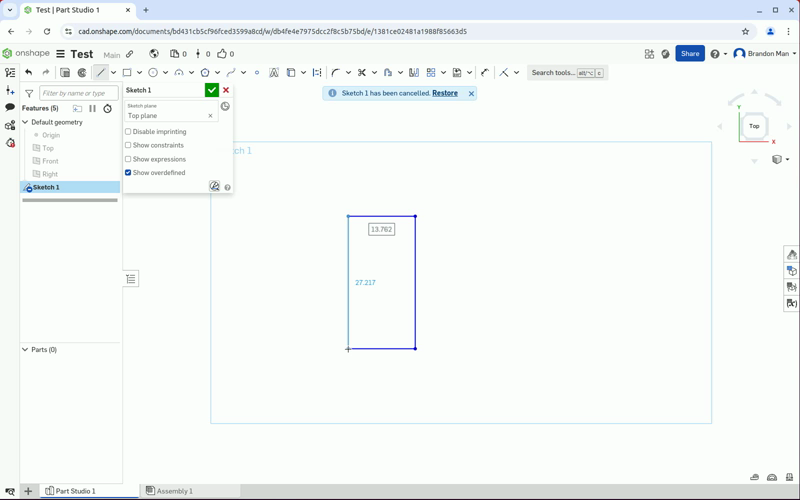
click(348, 348)
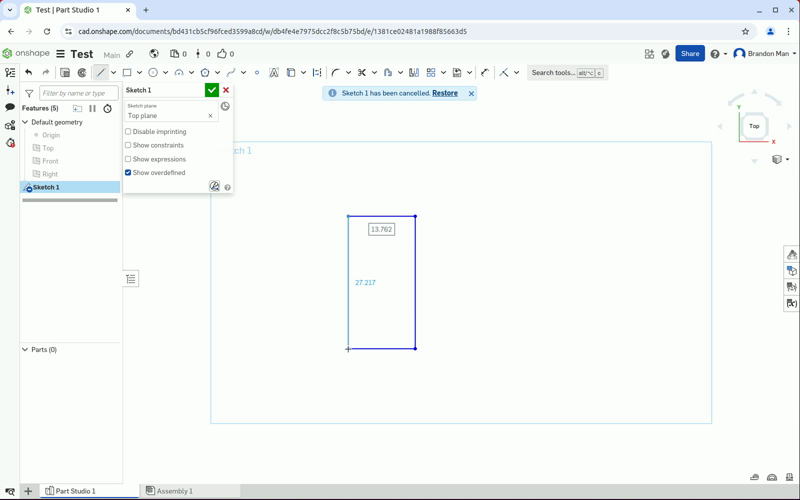
key(esc)
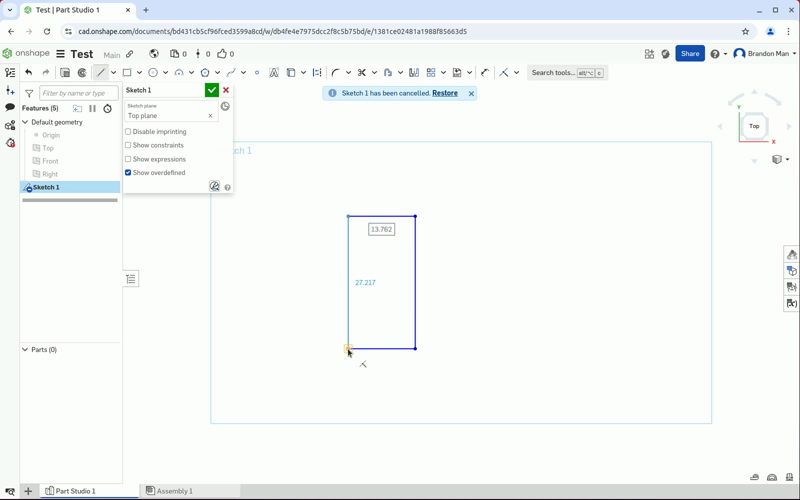
mouse_move(363, 245)
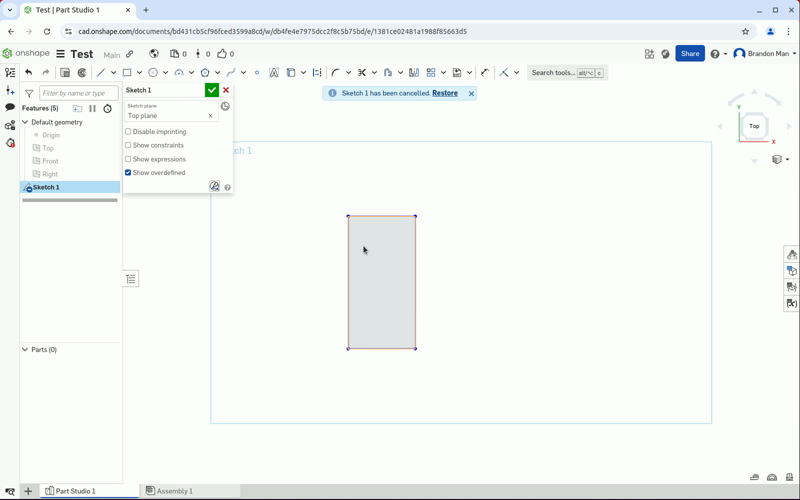
click(363, 245)
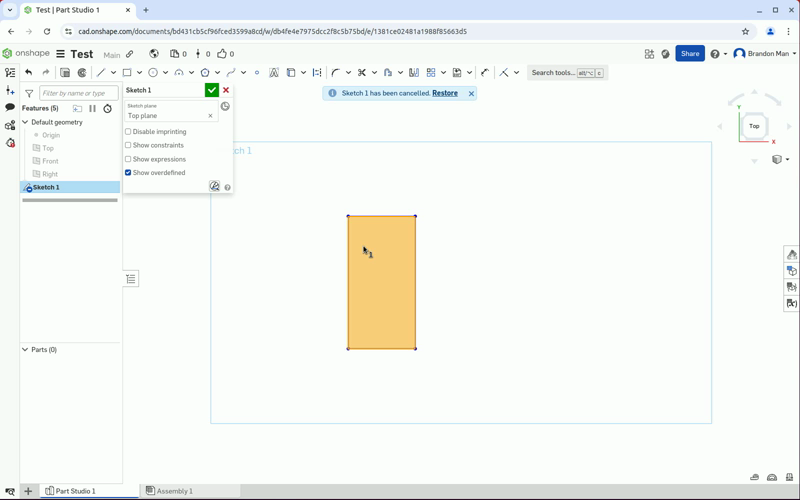
mouse_move(73, 352)
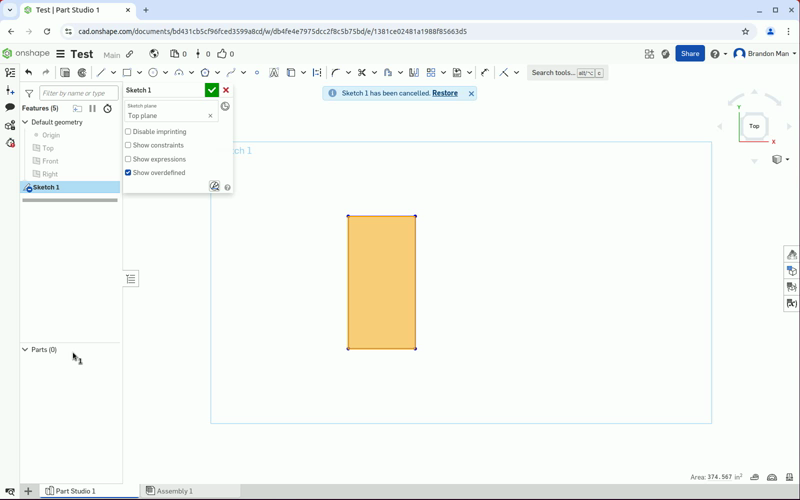
key(shift+y)
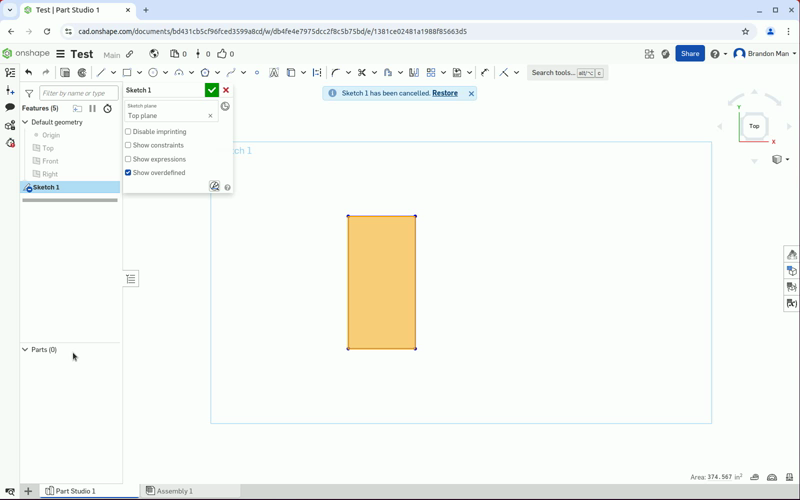
key(shift+e)
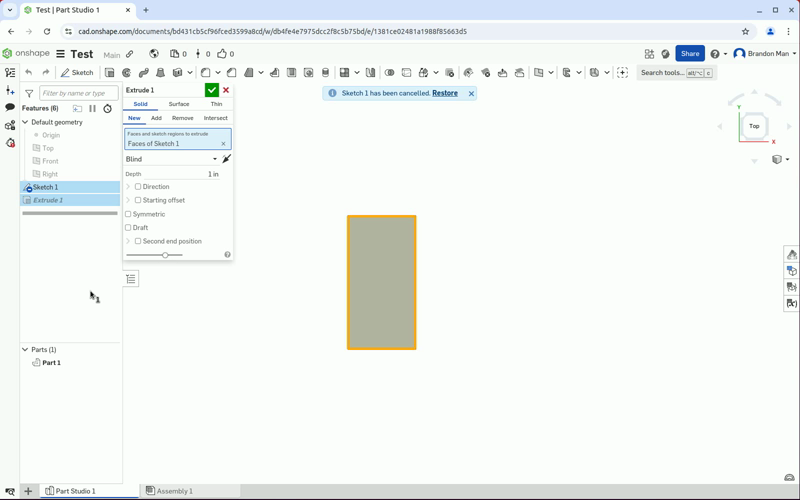
mouse_move(143, 106)
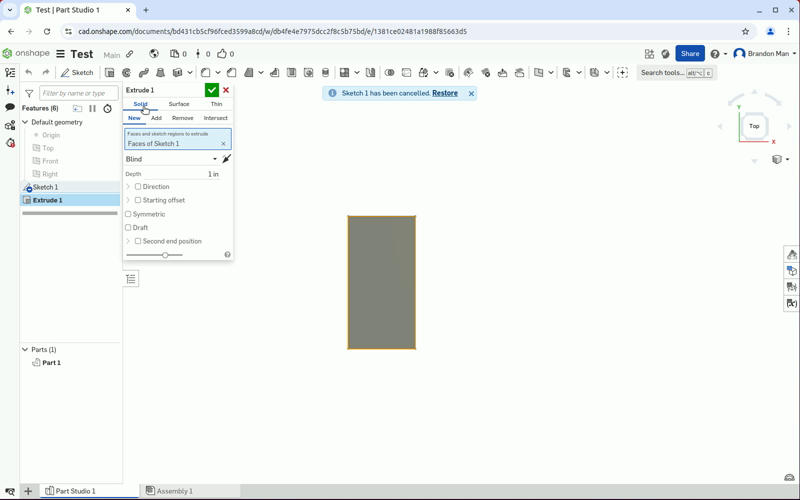
click(143, 106)
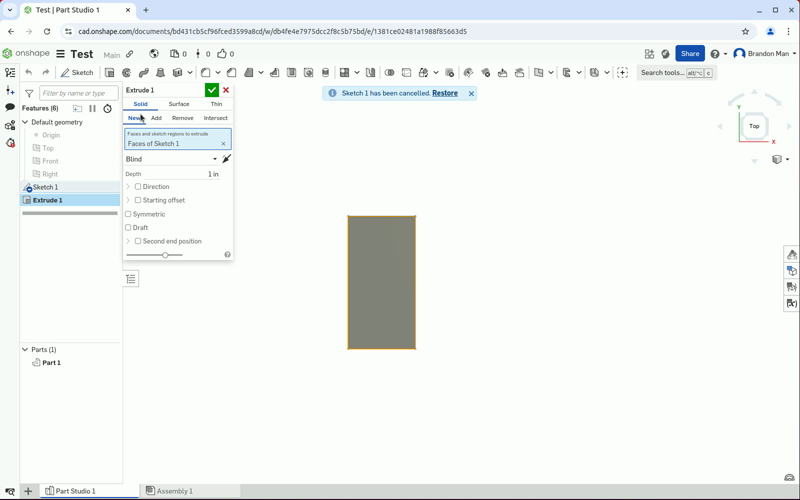
mouse_move(137, 120)
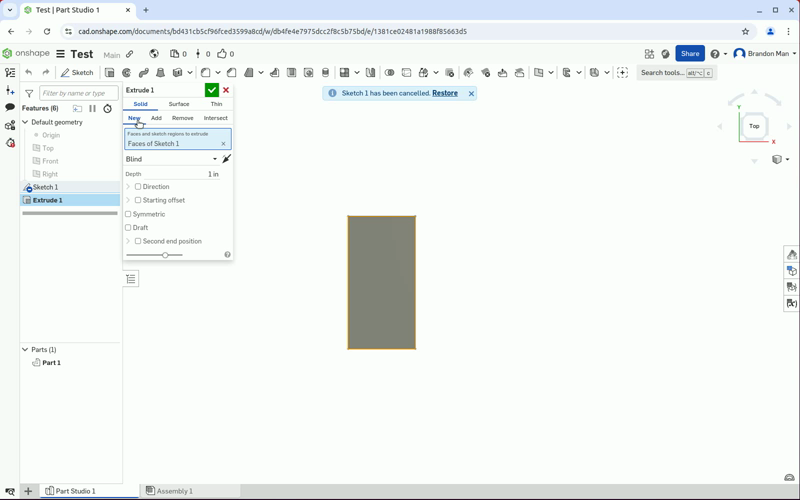
click(137, 120)
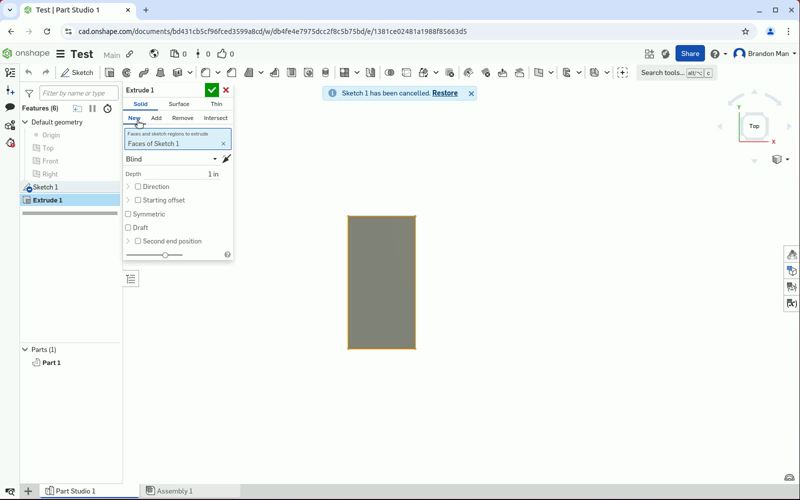
key(tab, 4)
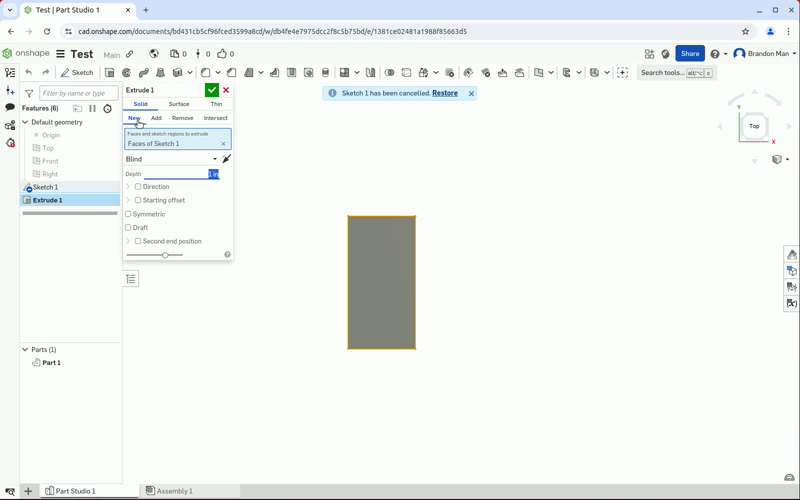
text(8.425)
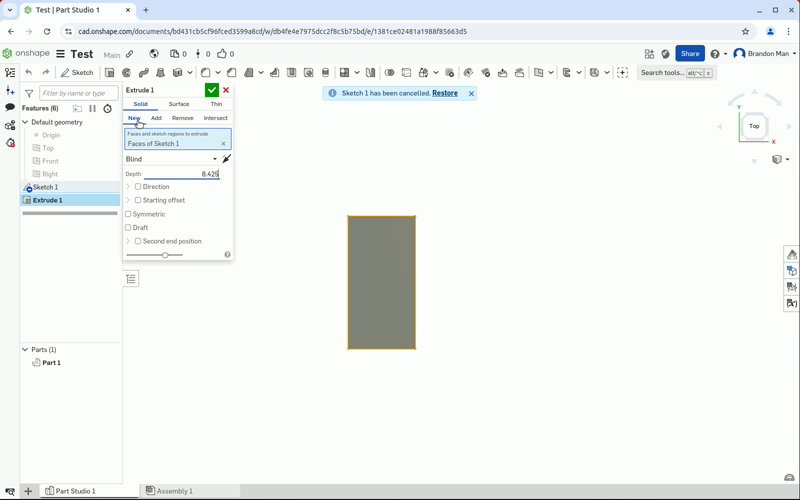
key(enter)
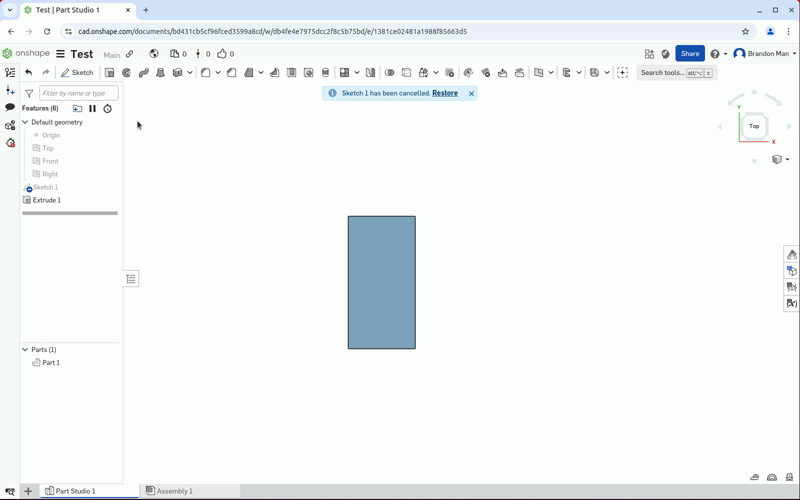
key(shift+h)
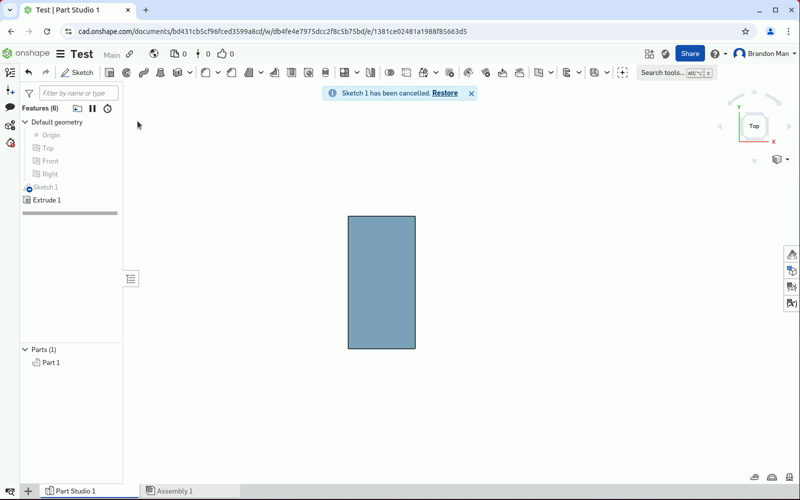
key(shift+h)
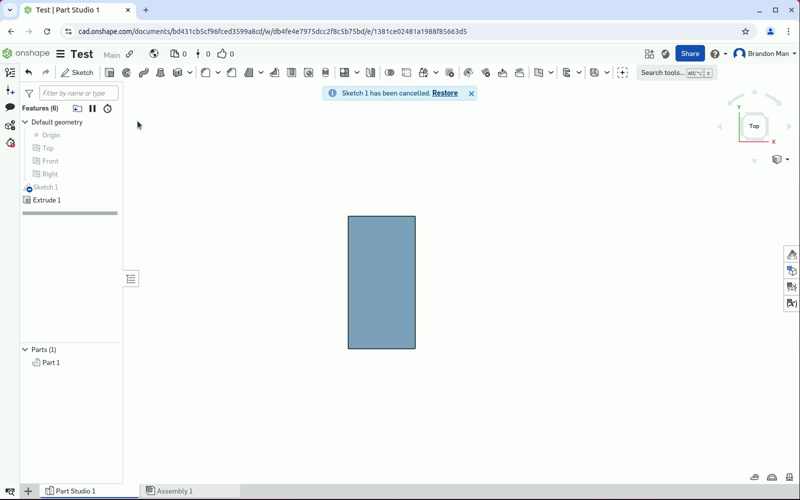
mouse_move(73, 189)
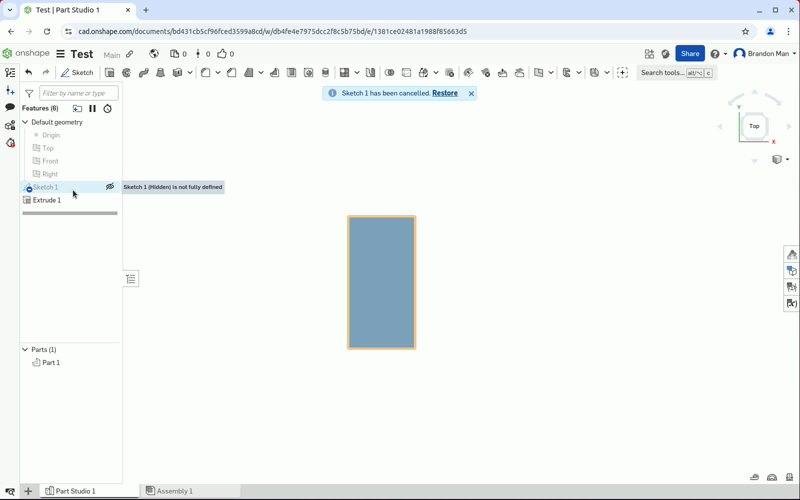
click(73, 189)
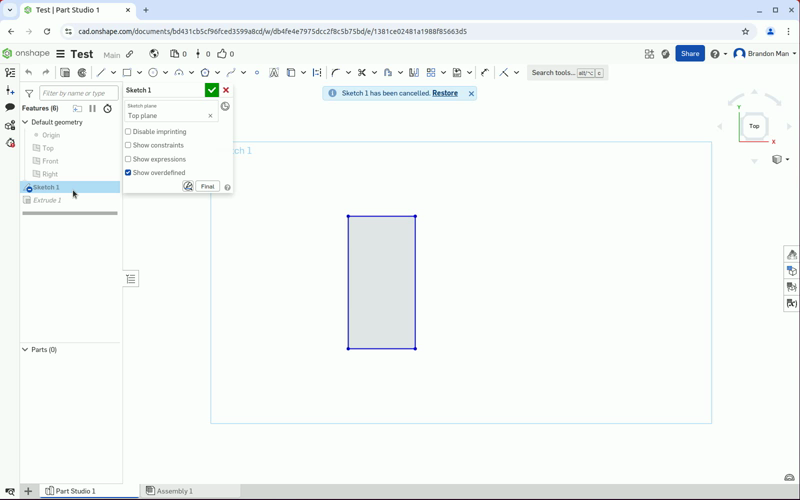
mouse_move(229, 92)
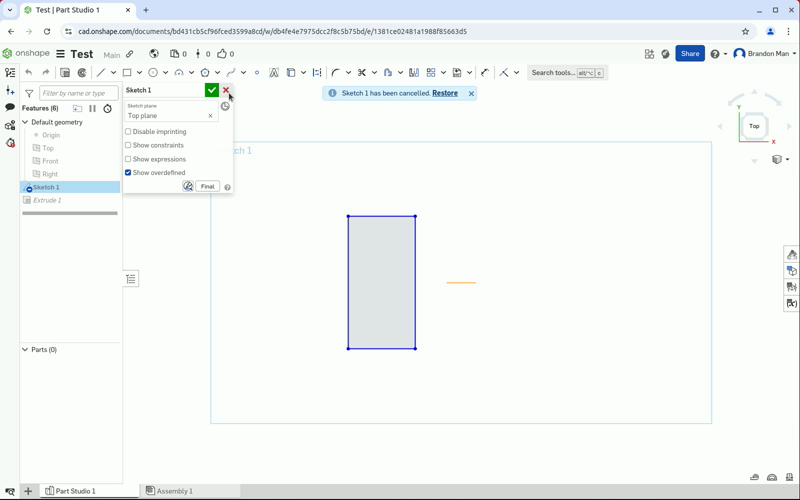
click(229, 92)
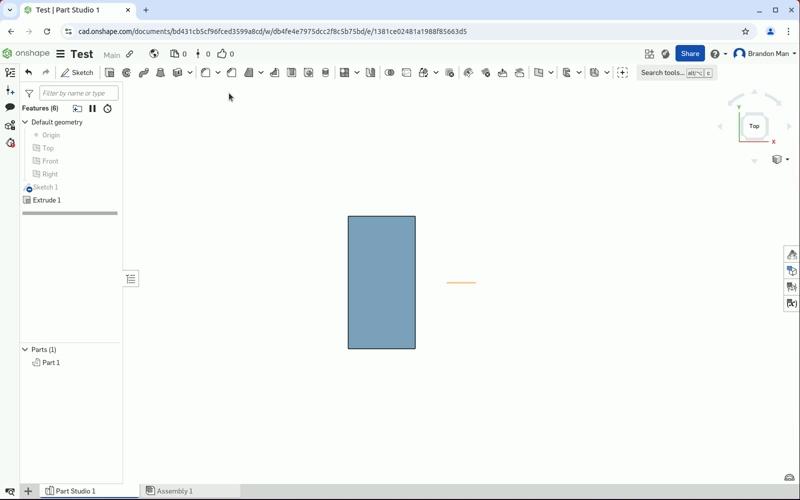
mouse_move(541, 75)
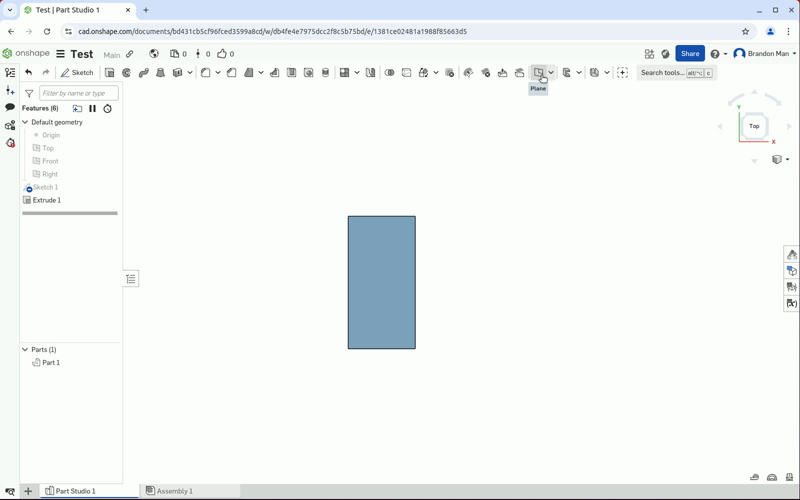
click(541, 75)
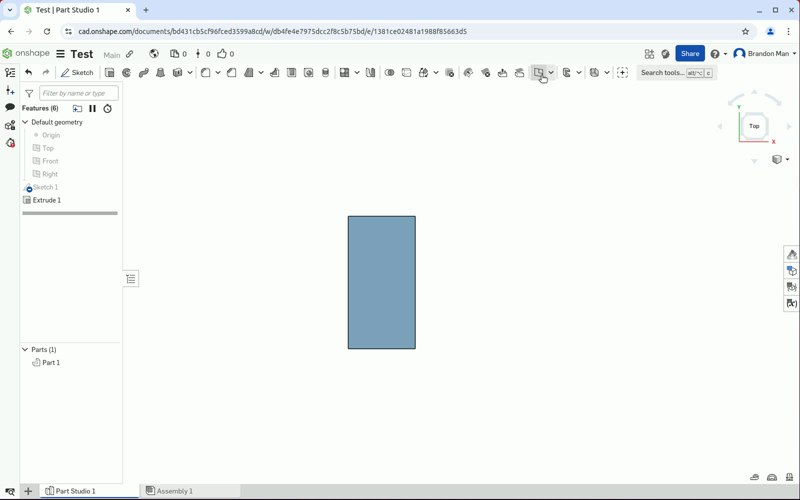
mouse_move(73, 150)
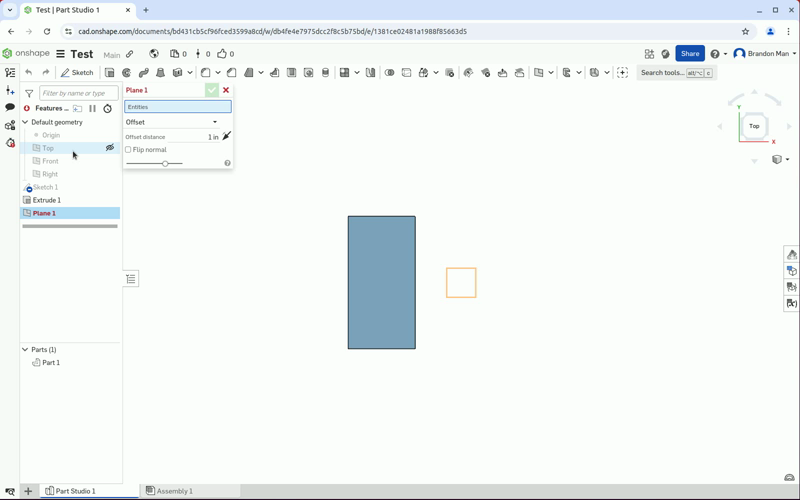
click(73, 150)
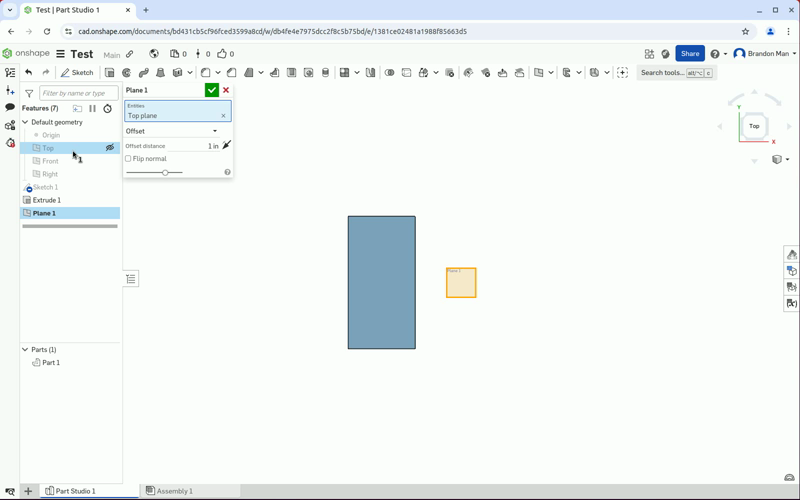
key(tab, 2)
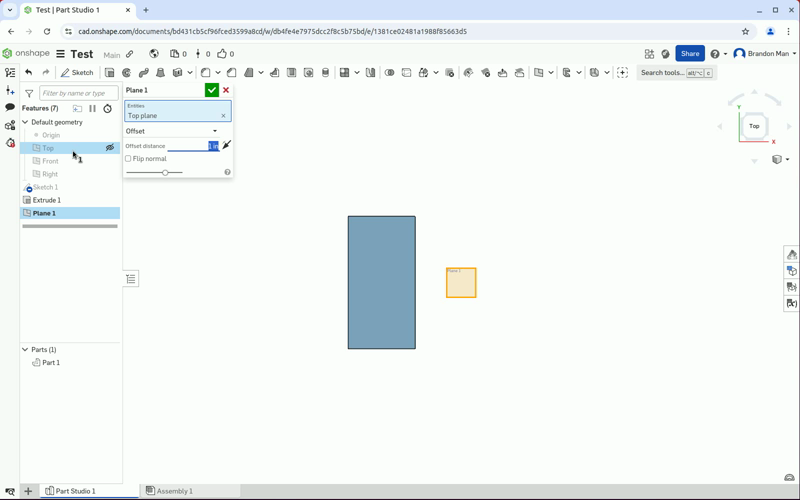
text(8.411)
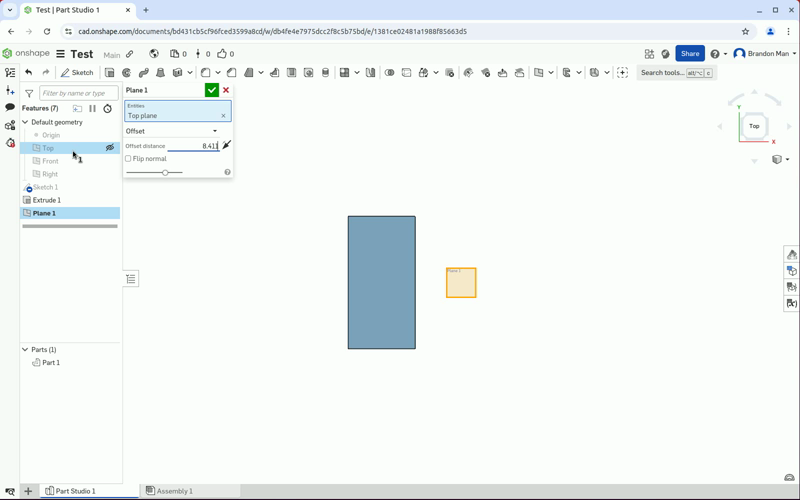
key(enter, 2)
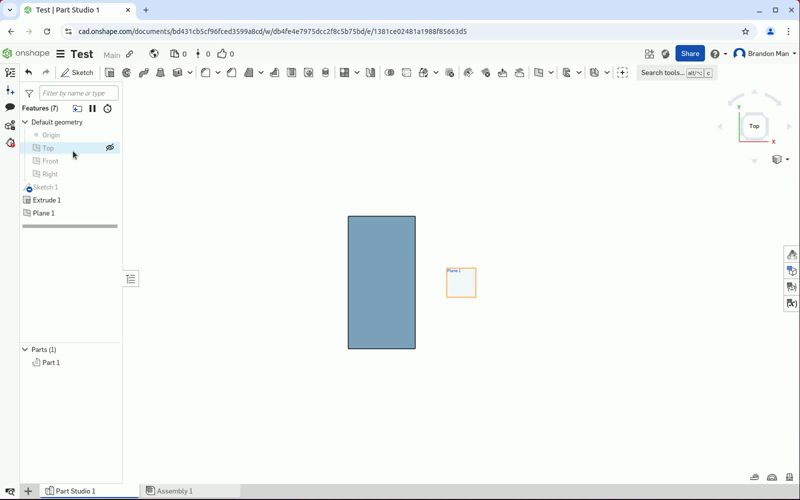
key(shift+s)
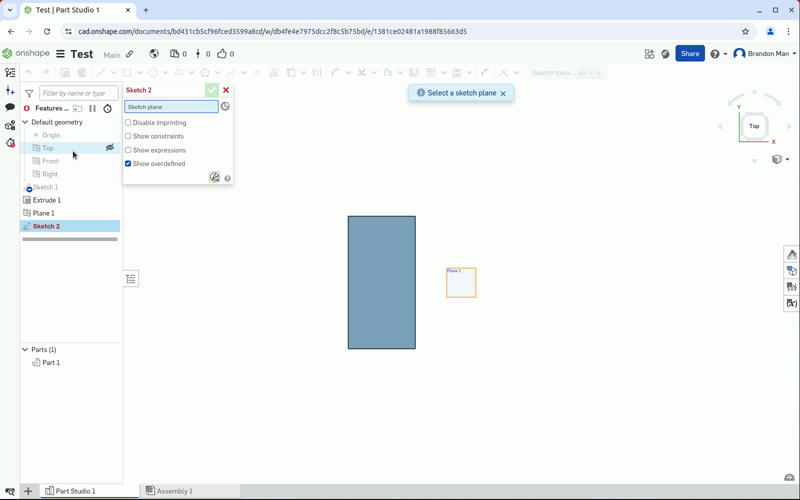
mouse_move(73, 215)
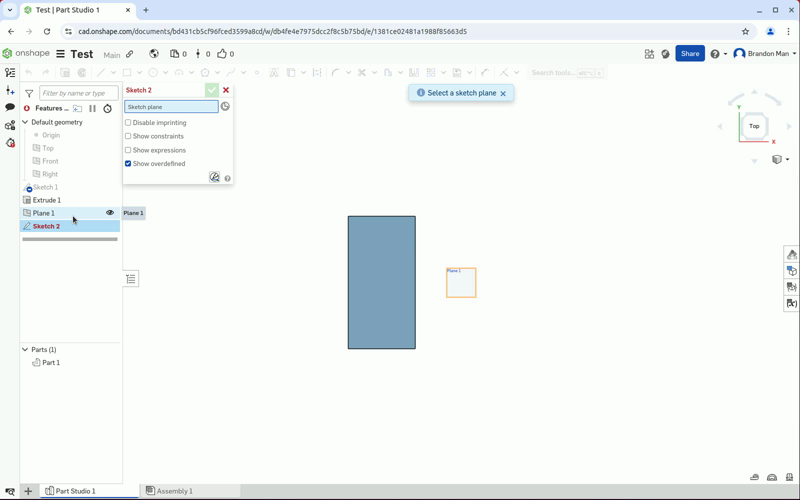
click(73, 215)
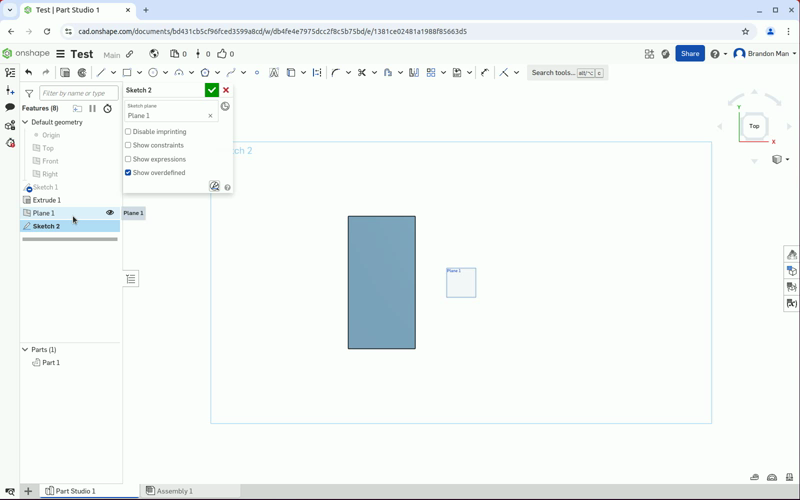
mouse_move(73, 352)
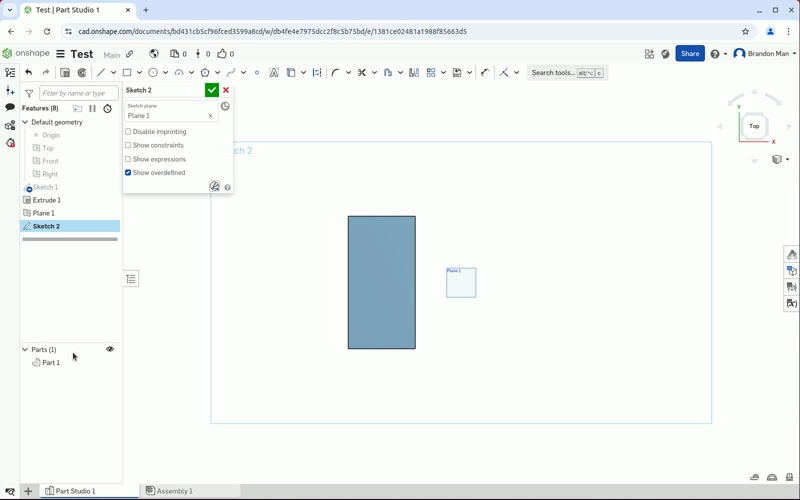
key(y)
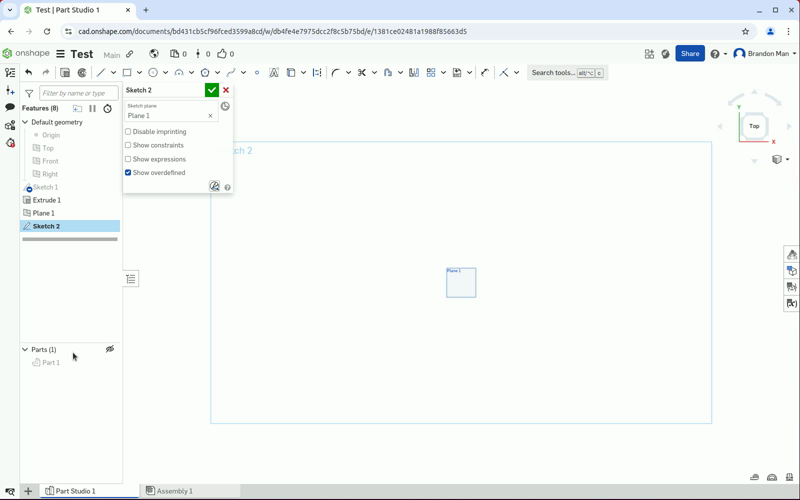
key(l)
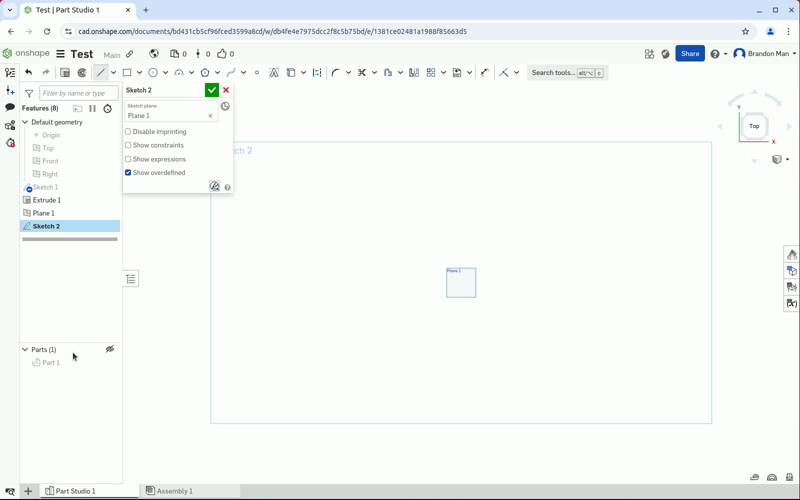
key_down(shift)
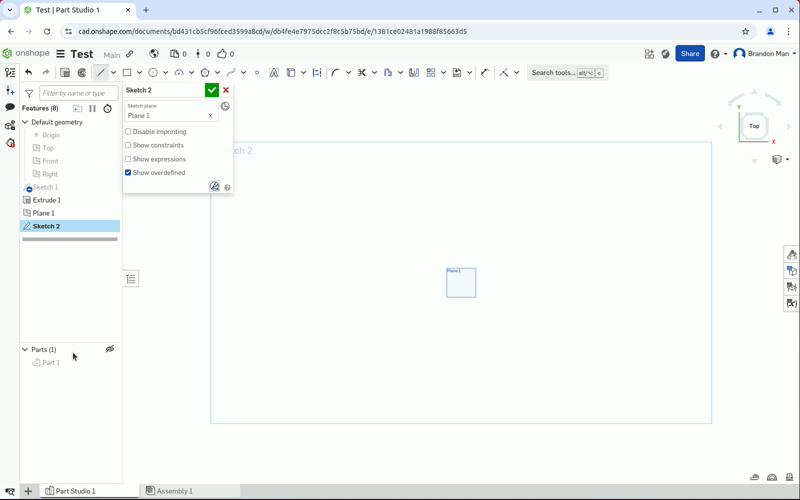
mouse_move(349, 347)
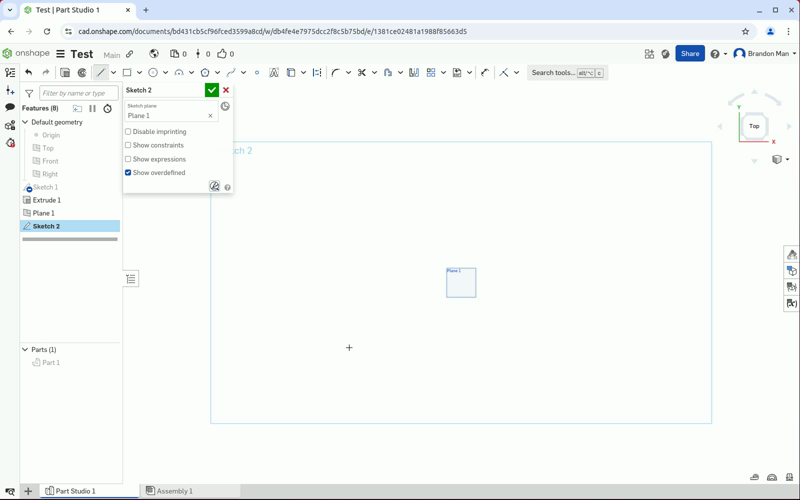
click(349, 347)
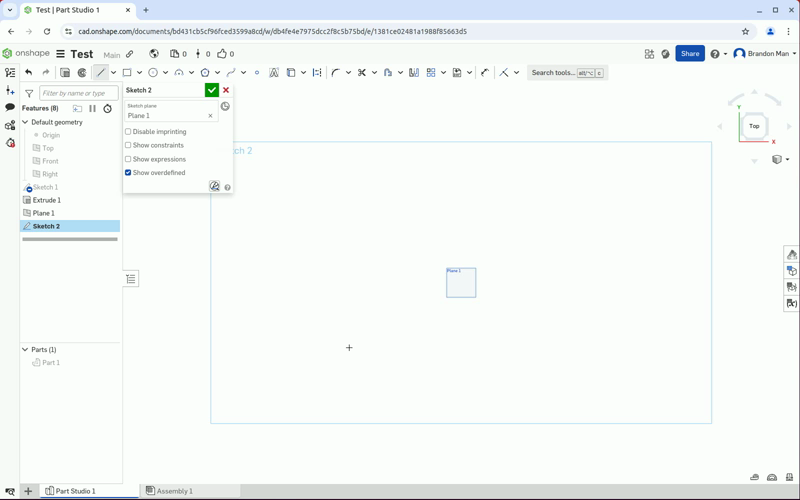
key_up(shift)
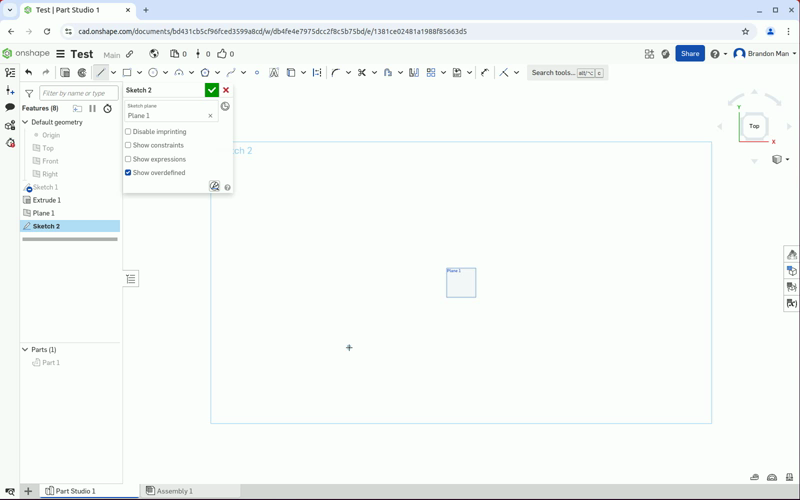
key_down(shift)
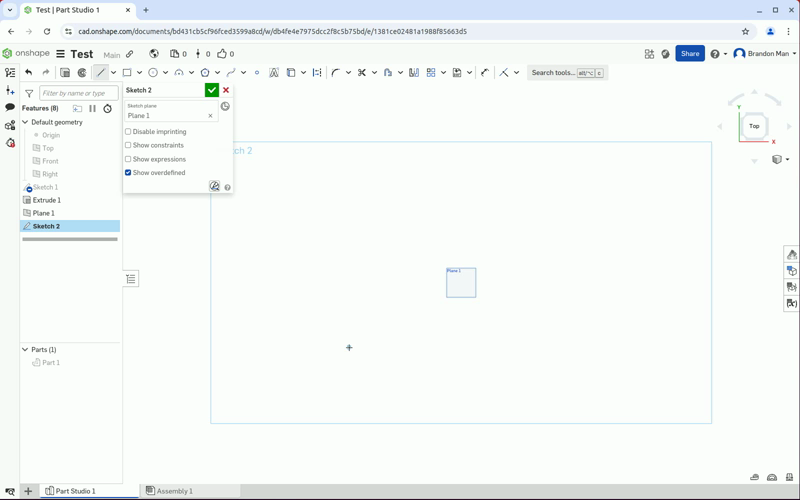
mouse_move(415, 347)
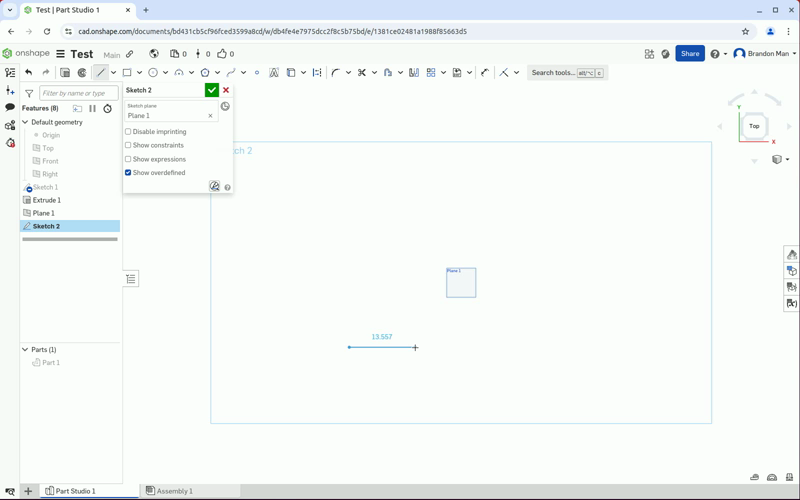
click(415, 347)
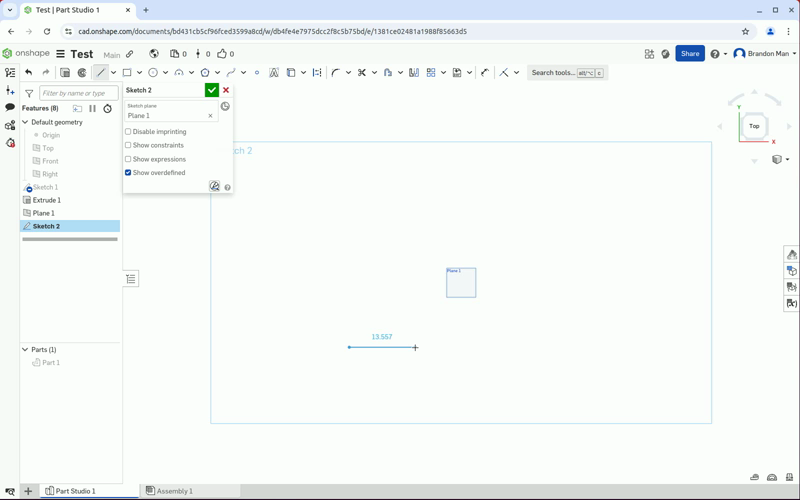
key_up(shift)
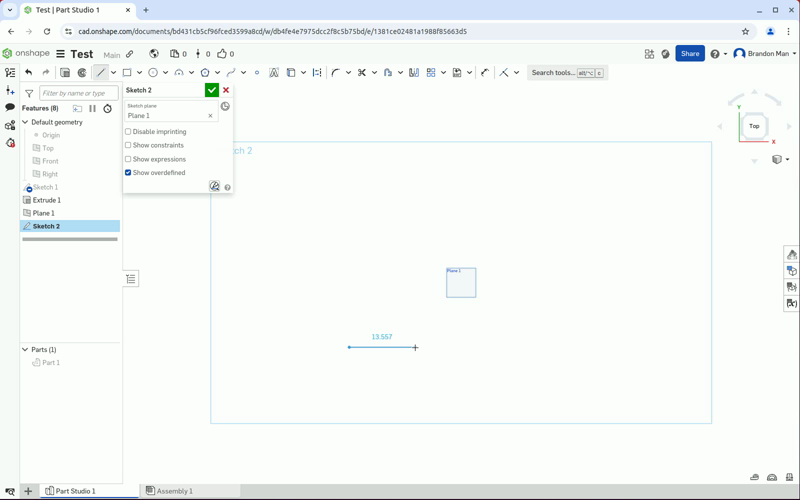
key_down(shift)
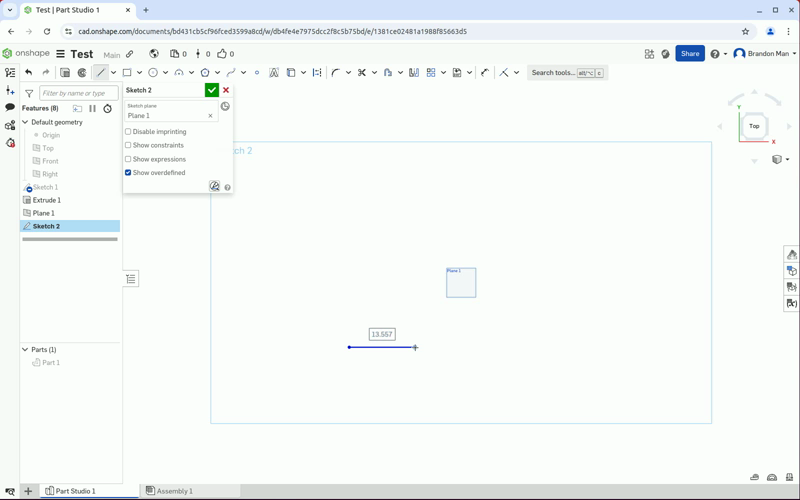
mouse_move(415, 217)
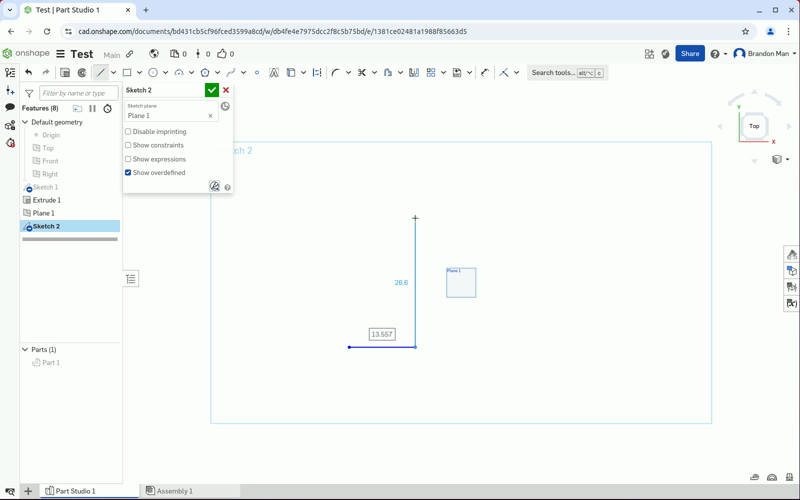
click(415, 217)
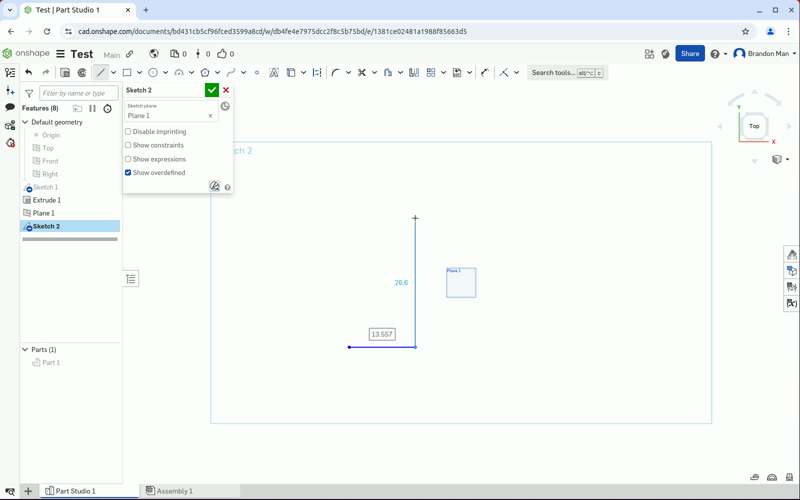
key_up(shift)
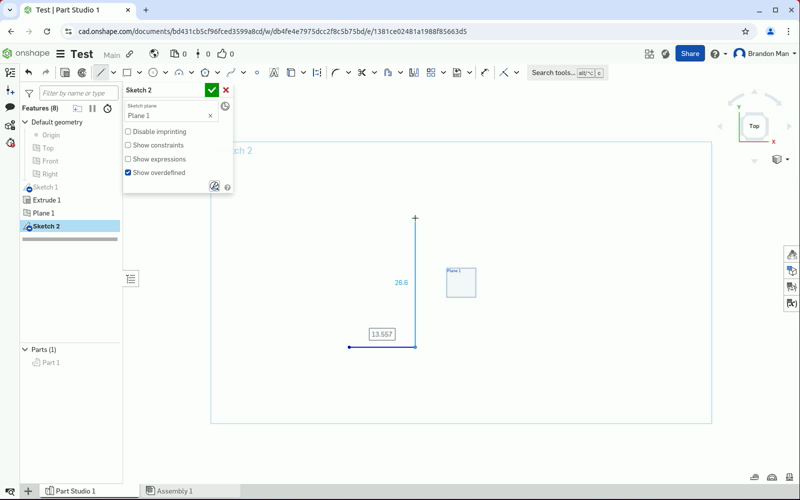
key_down(shift)
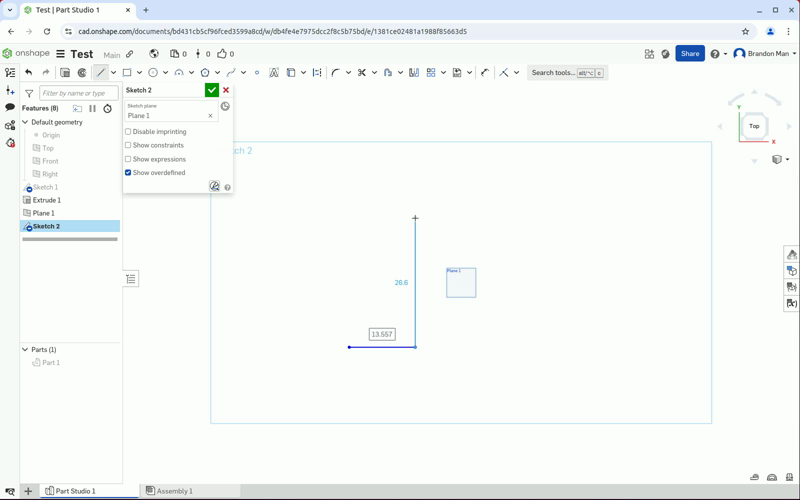
mouse_move(349, 217)
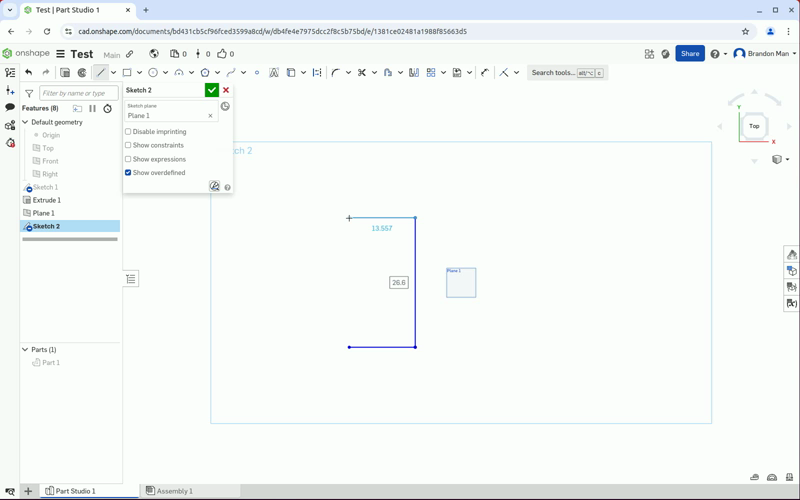
click(349, 217)
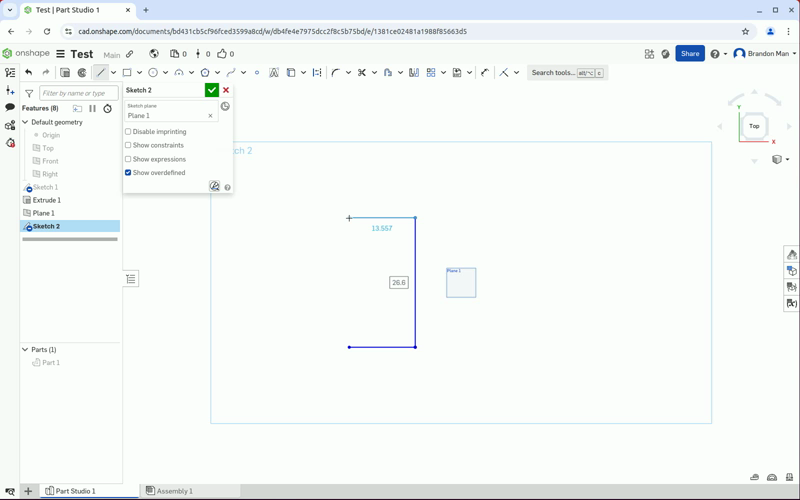
key_up(shift)
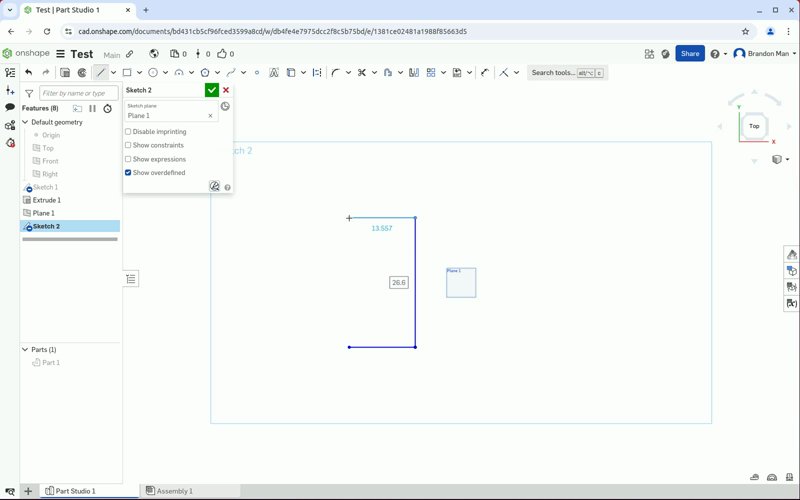
key_down(shift)
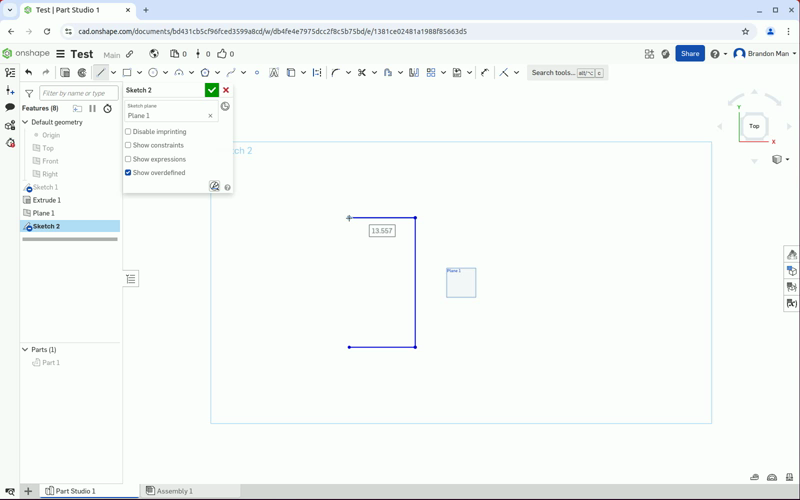
mouse_move(349, 347)
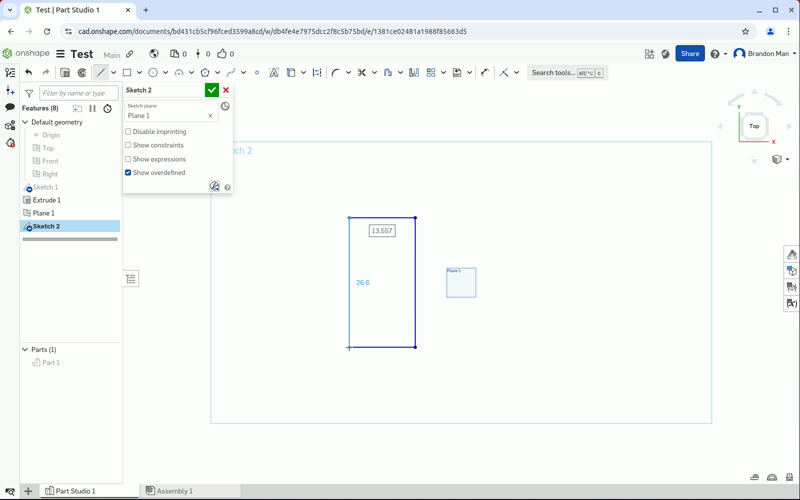
key_up(shift)
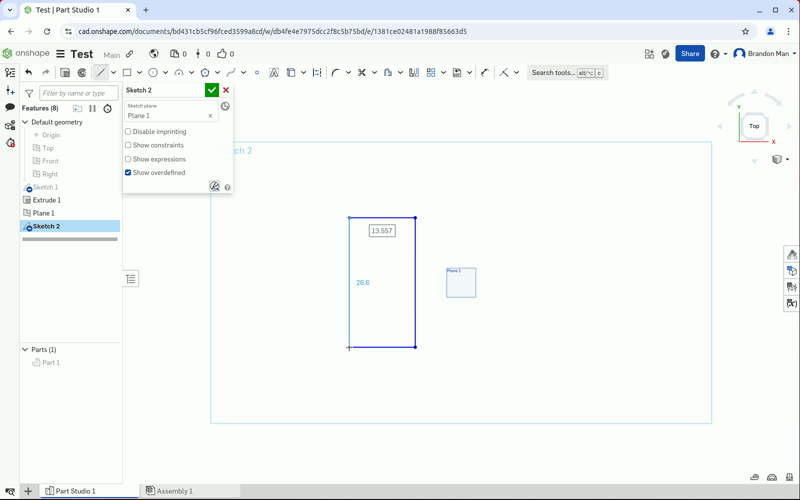
click(349, 347)
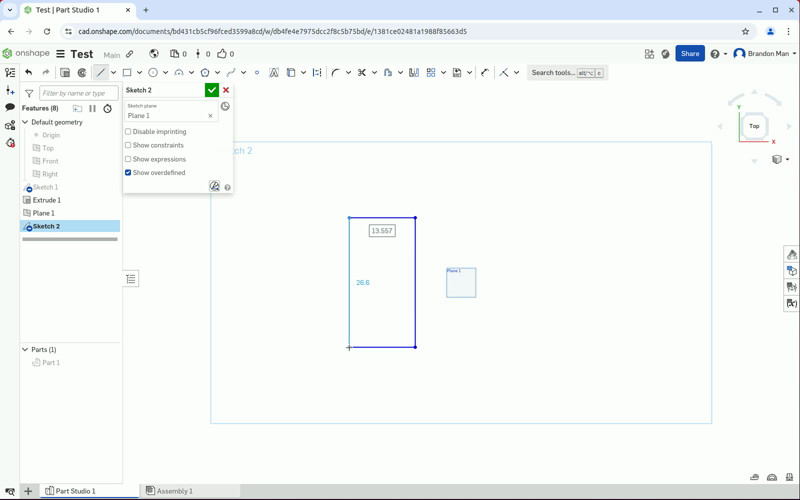
key(esc)
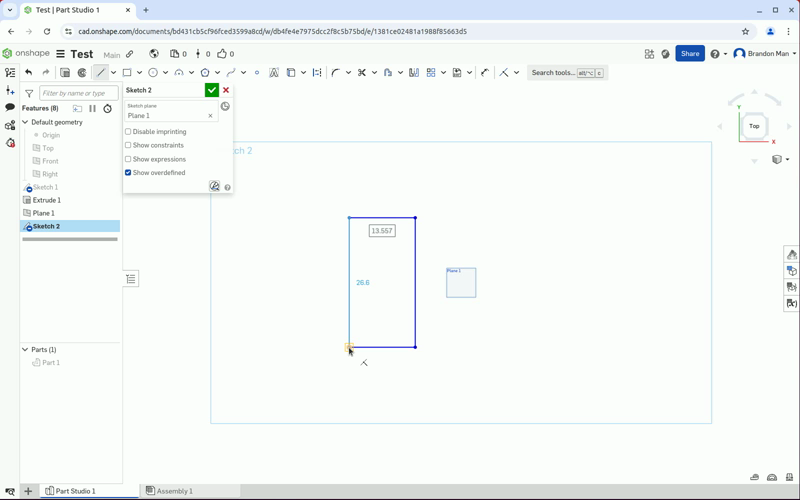
mouse_move(392, 321)
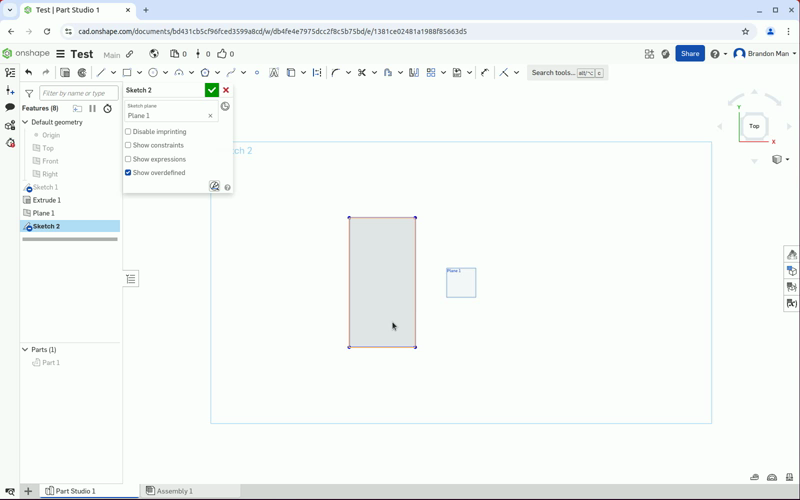
click(392, 321)
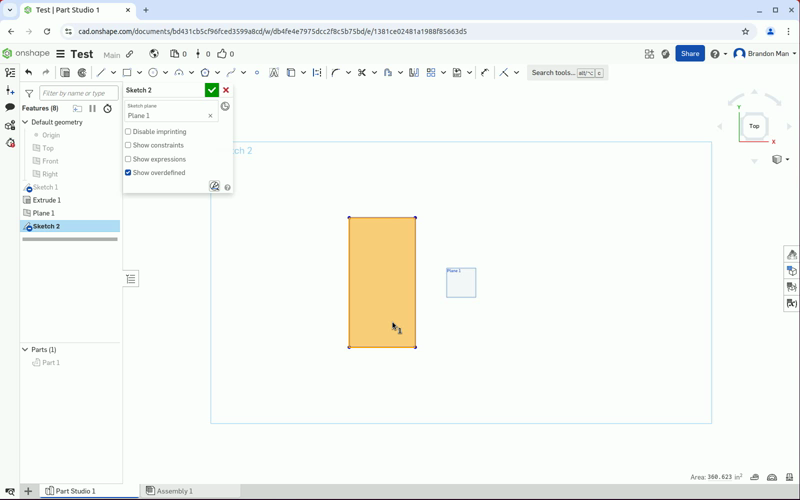
mouse_move(73, 352)
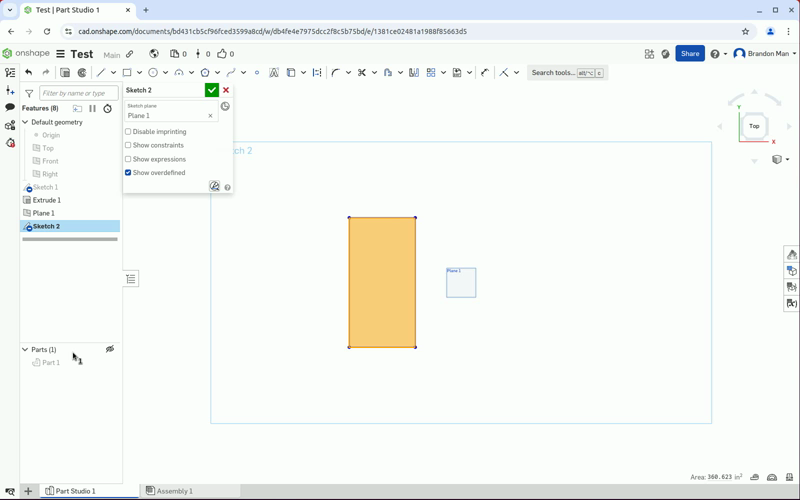
key(shift+y)
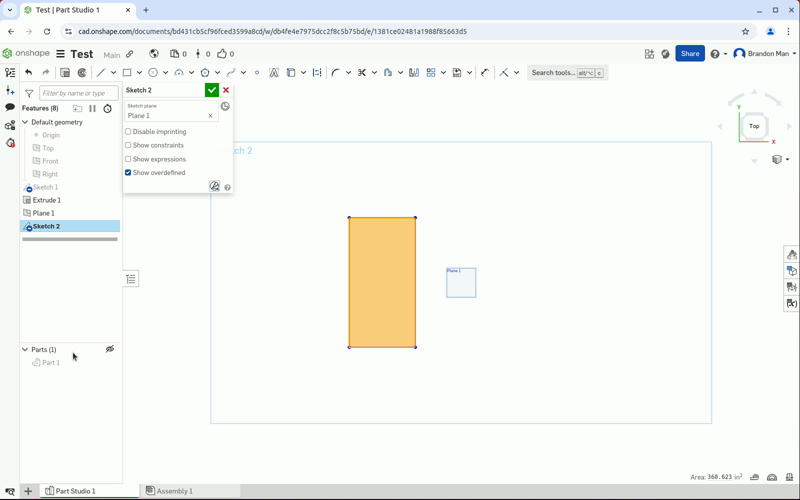
key(shift+e)
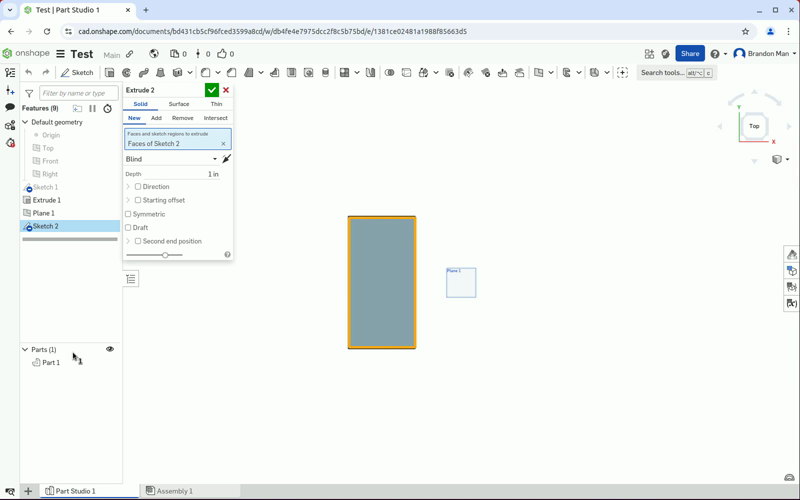
mouse_move(143, 106)
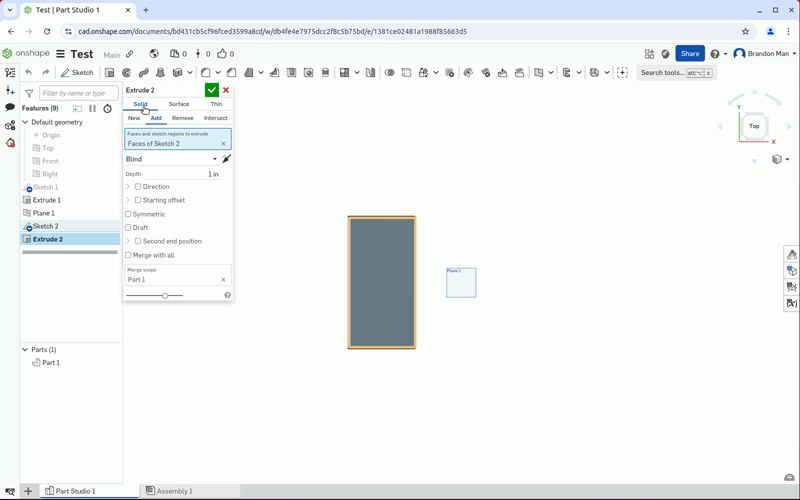
click(143, 106)
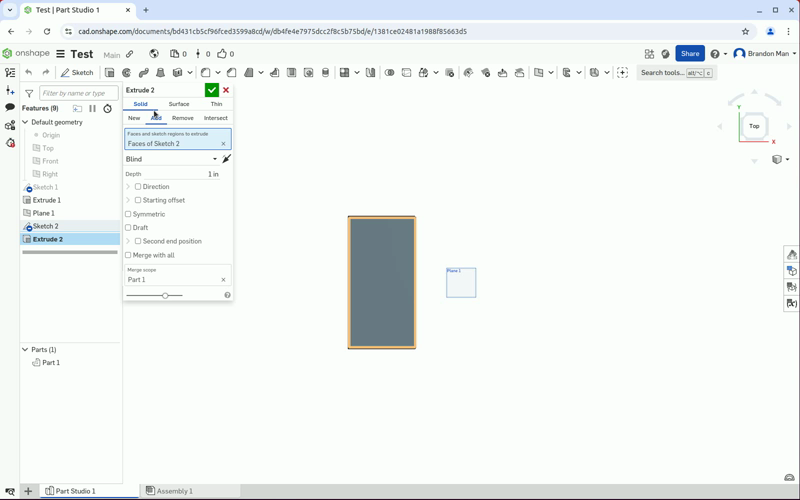
mouse_move(186, 120)
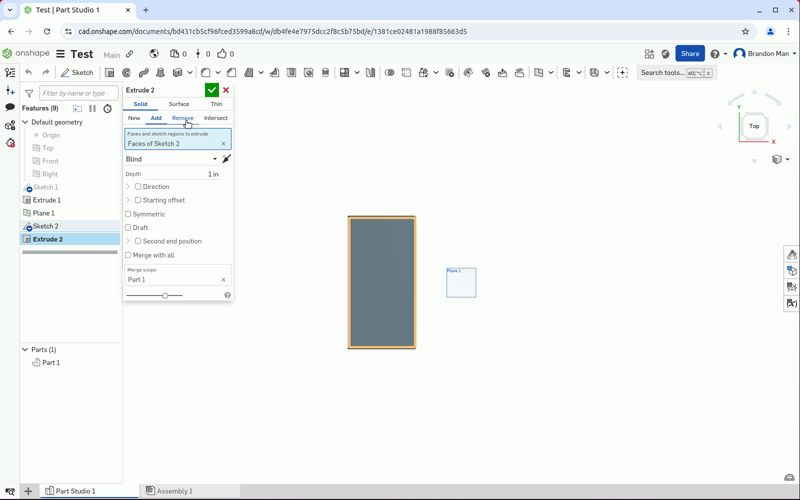
click(186, 120)
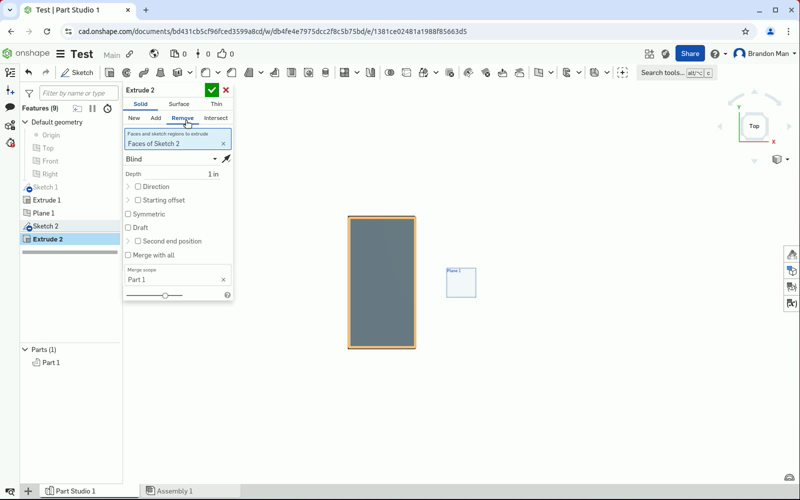
key(tab, 4)
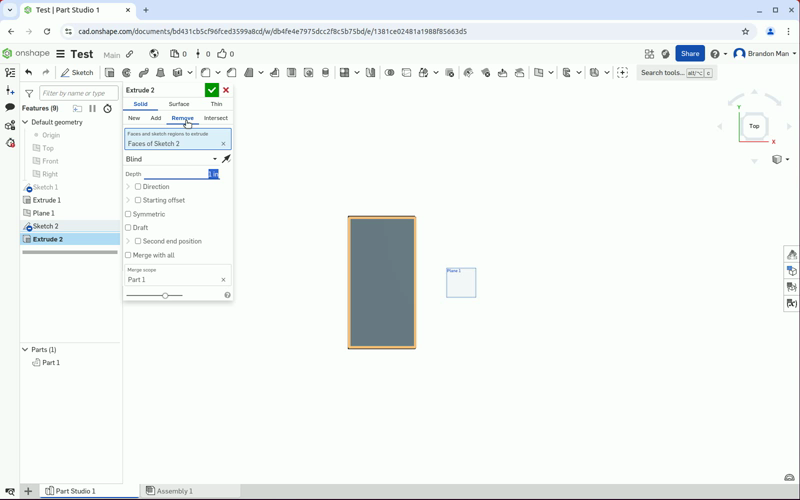
text(8.184)
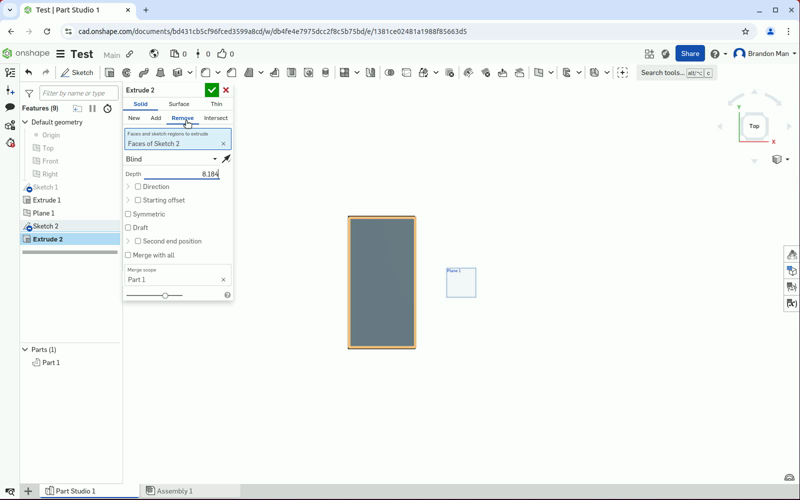
key(tab, 6)
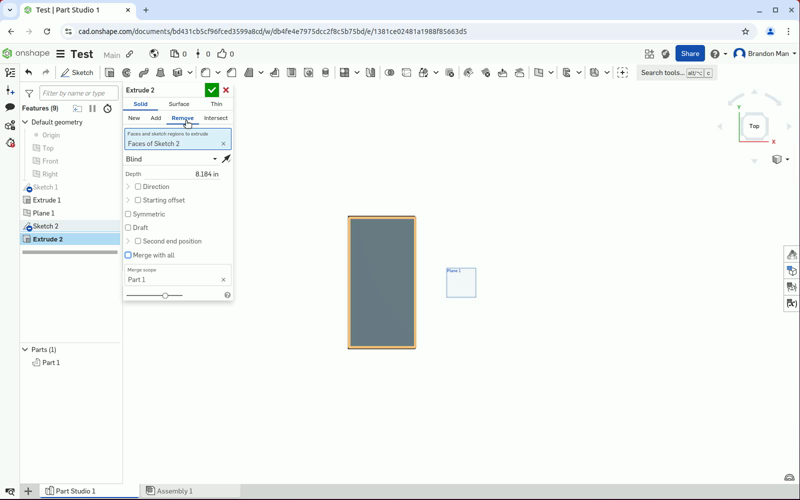
key(space)
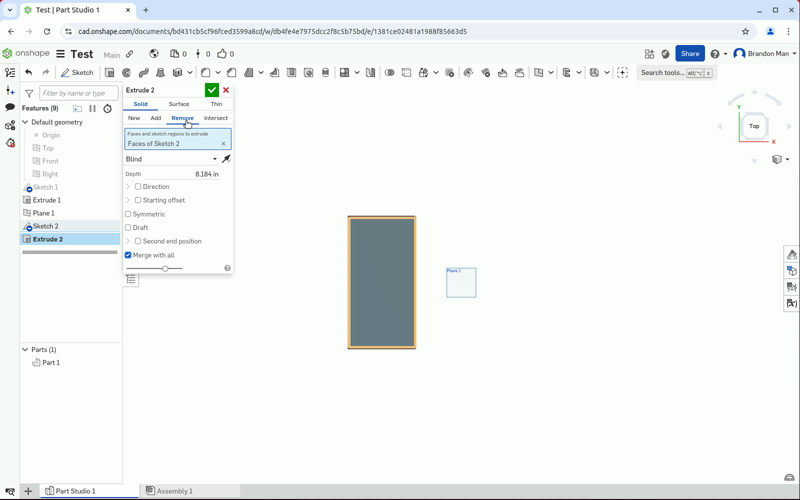
key(enter)
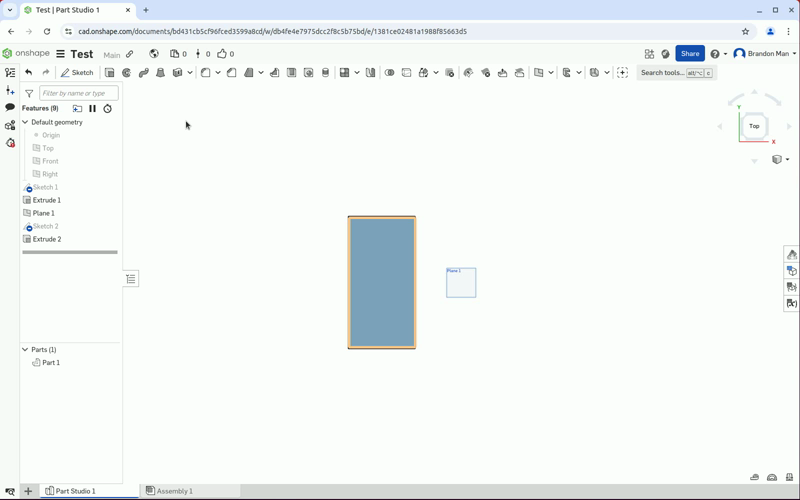
key(shift+h)
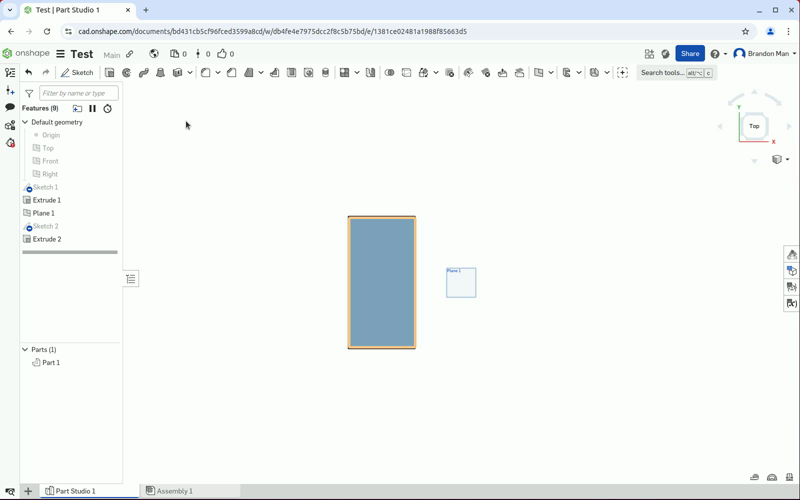
key(shift+h)
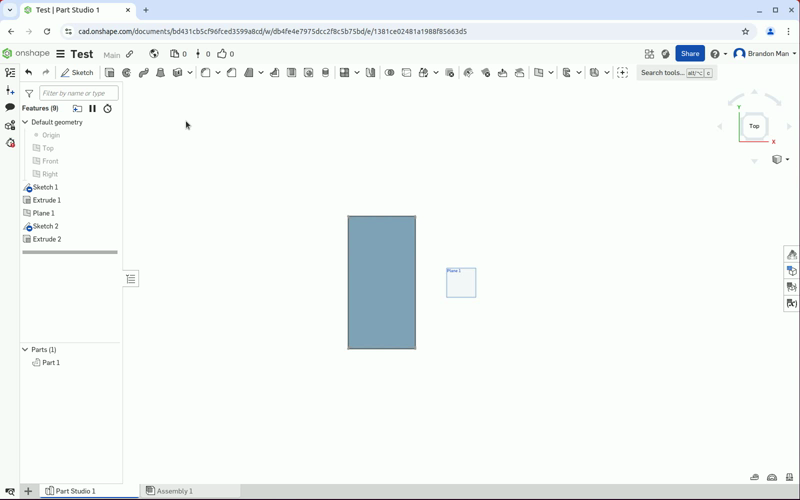
key(shift+7)
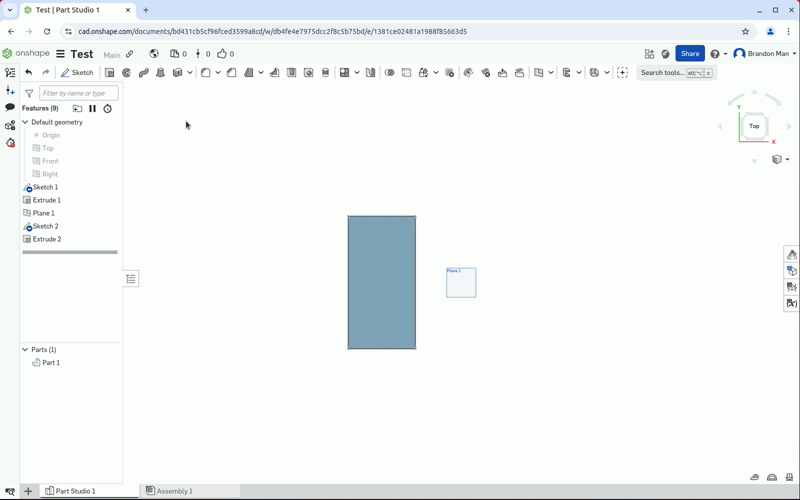
key(up, 3)
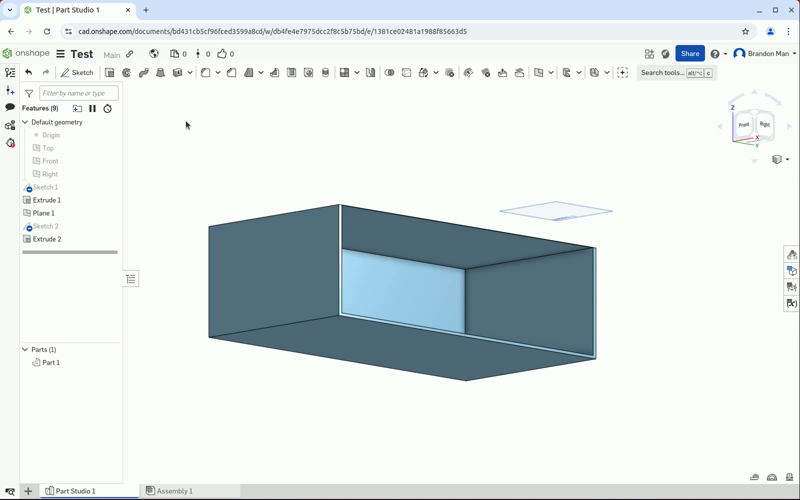
key(left, 3)
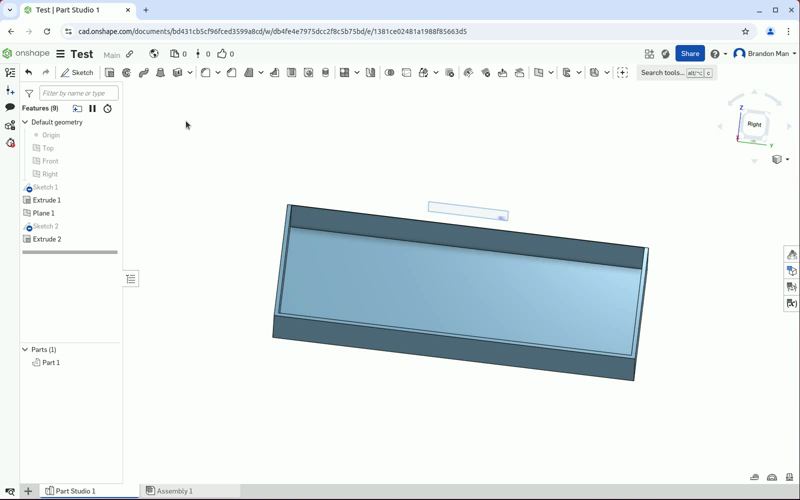
key(right, 3)
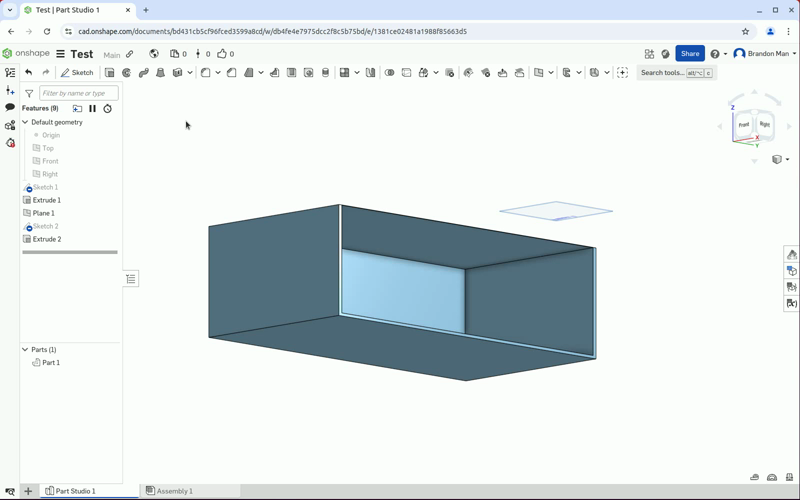
key(down, 3)
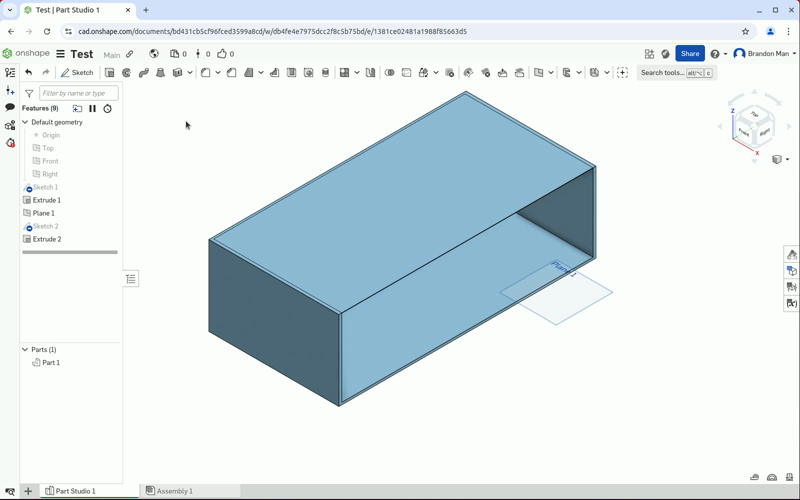
mouse_move(73, 189)
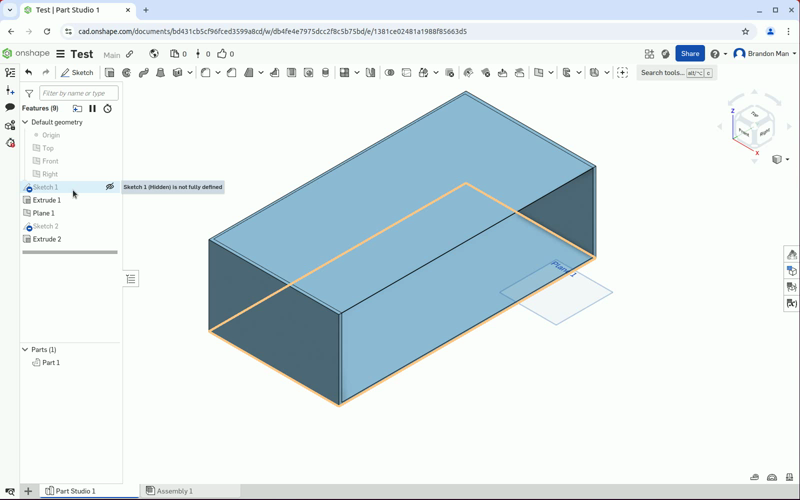
click(73, 189)